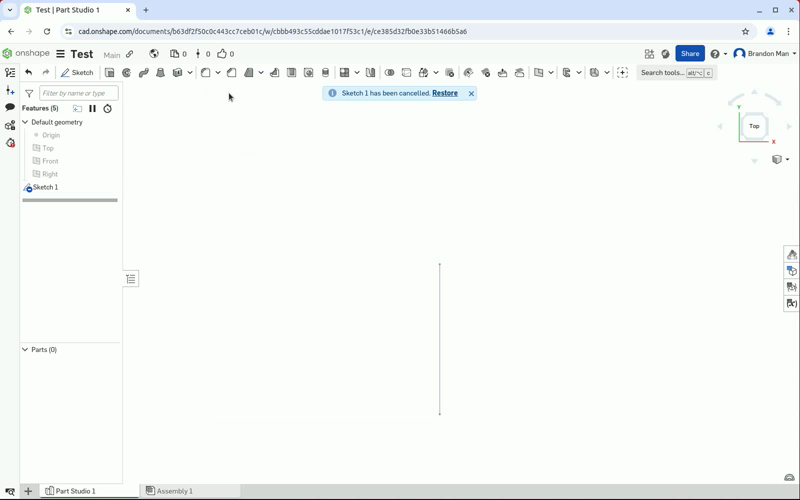
key(shift+h)
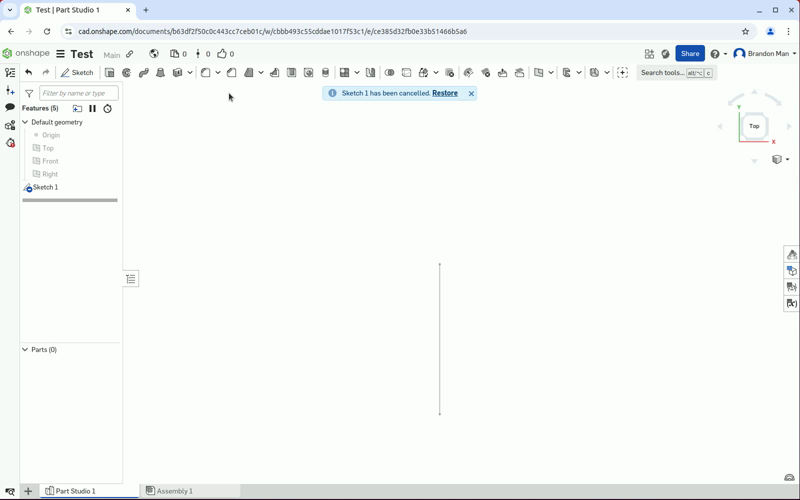
key(shift+s)
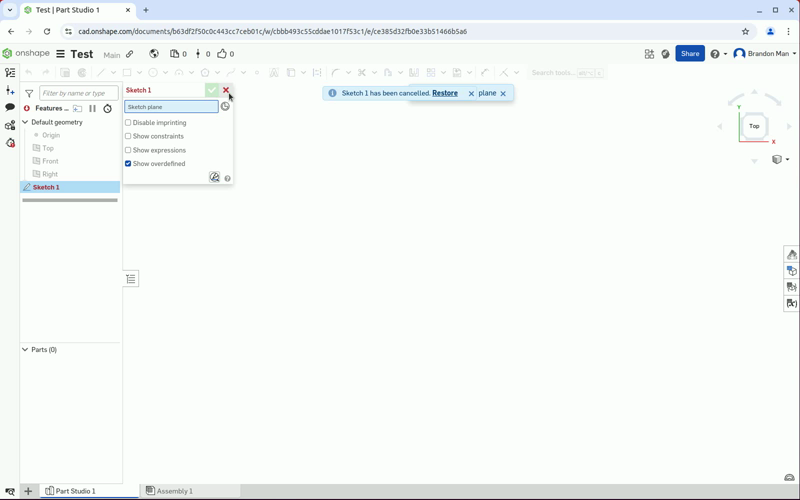
mouse_move(73, 150)
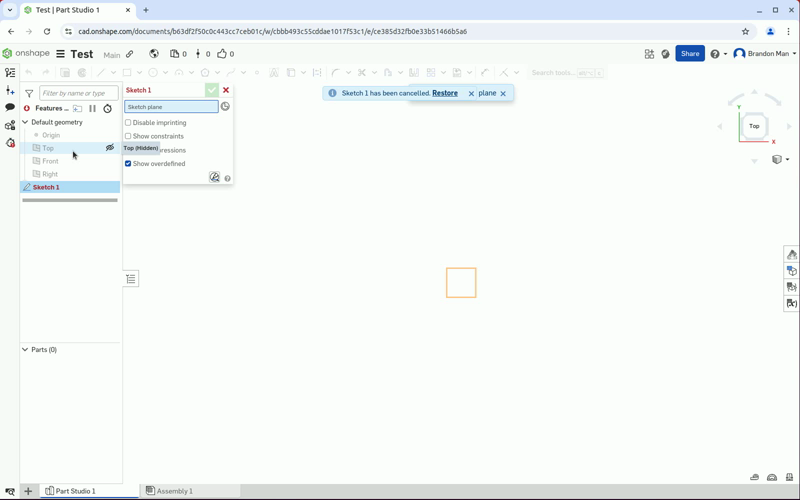
click(73, 150)
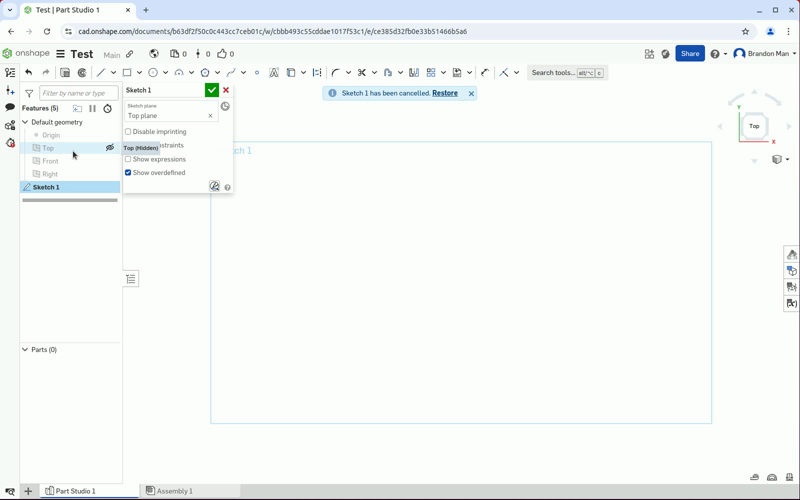
mouse_move(73, 352)
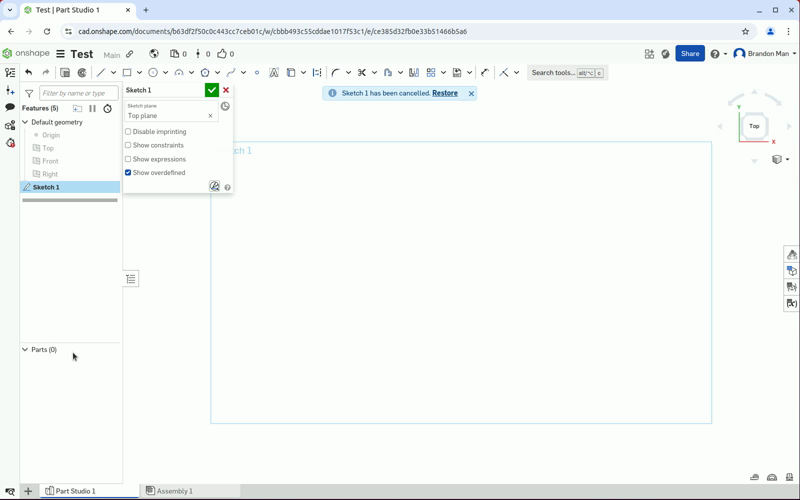
key(y)
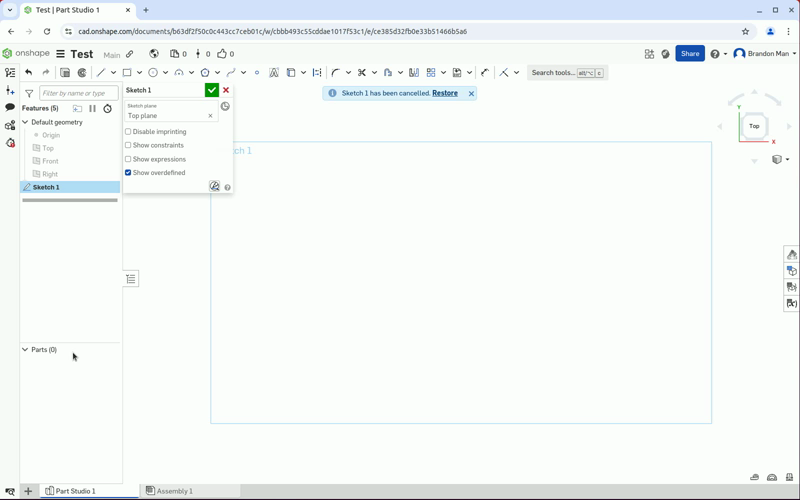
key(l)
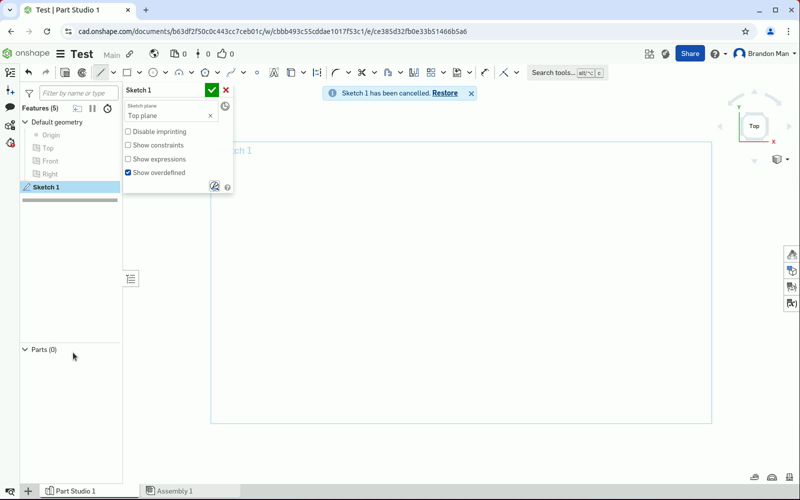
key_down(shift)
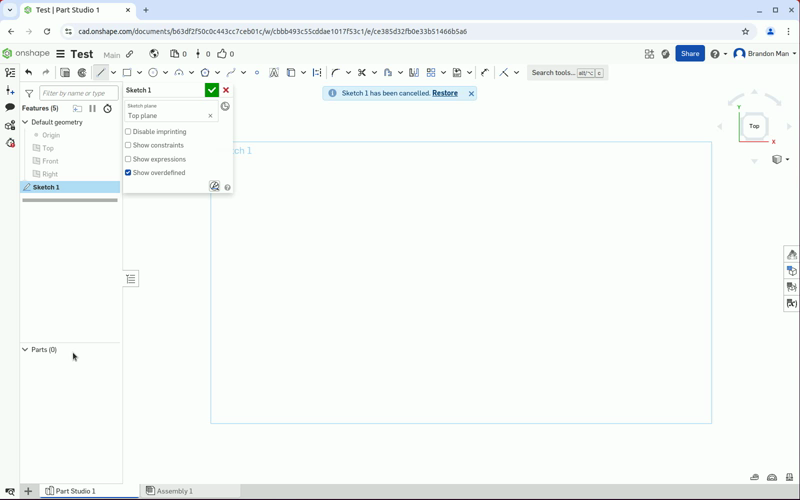
mouse_move(410, 395)
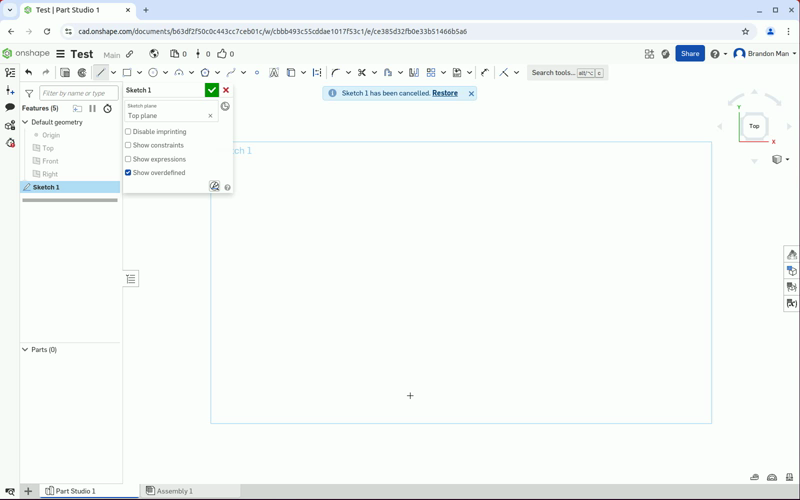
click(410, 395)
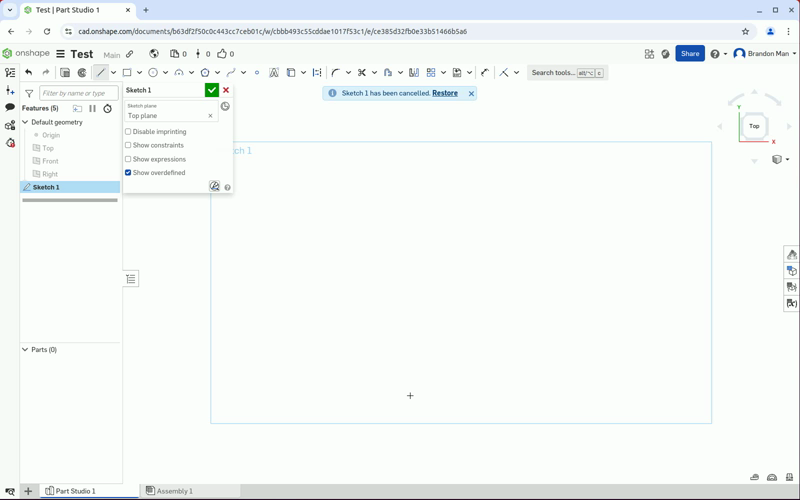
key_up(shift)
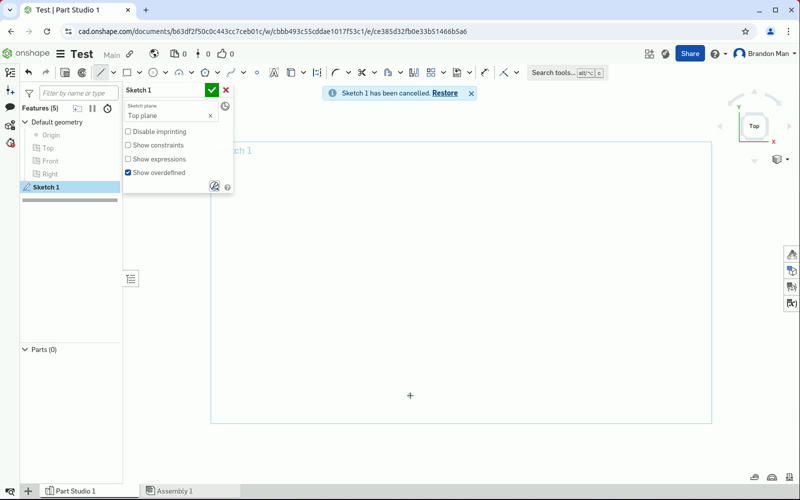
key_down(shift)
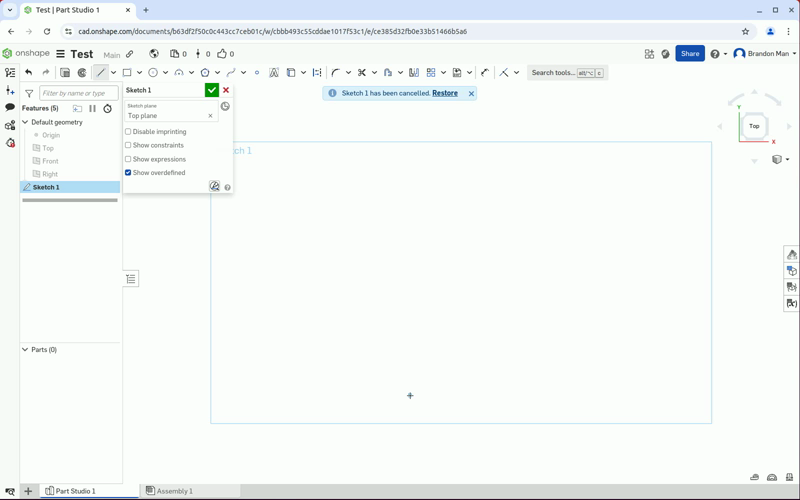
mouse_move(440, 395)
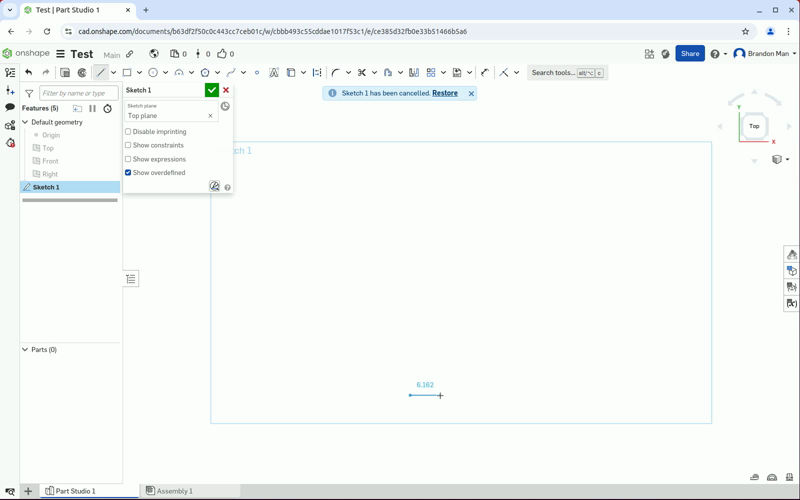
mouse_move(459, 395)
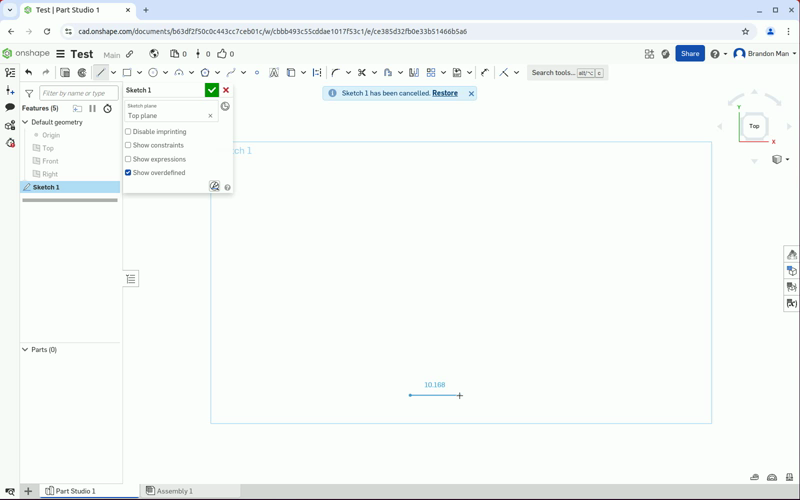
click(459, 395)
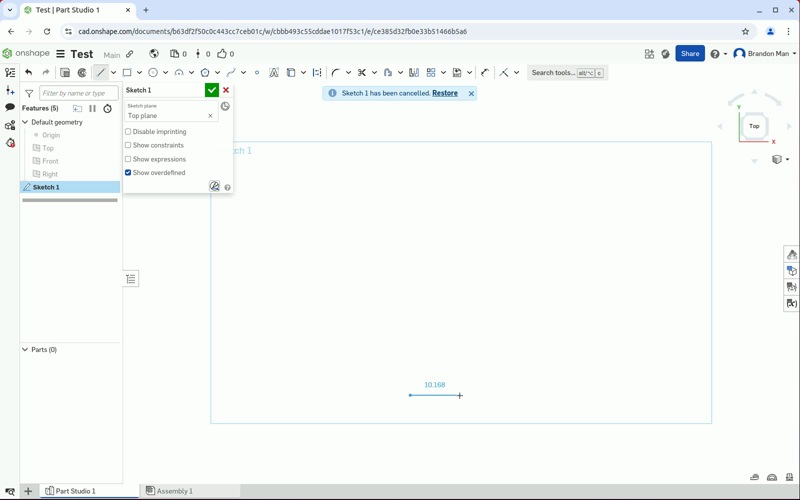
key_up(shift)
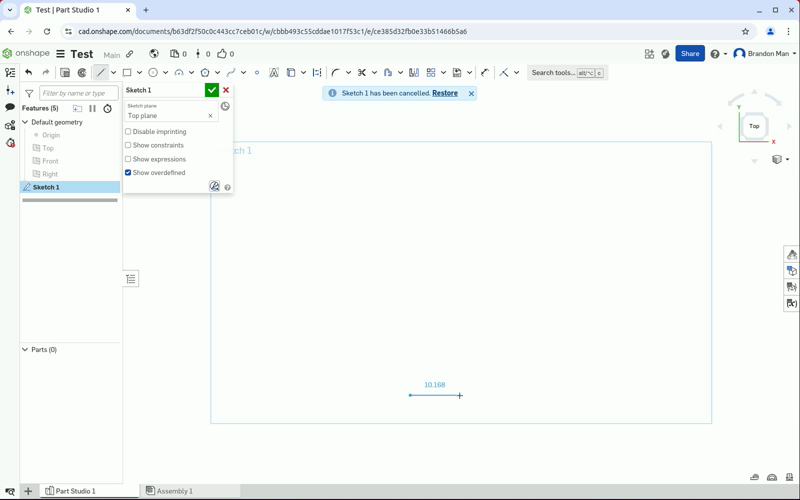
key_down(shift)
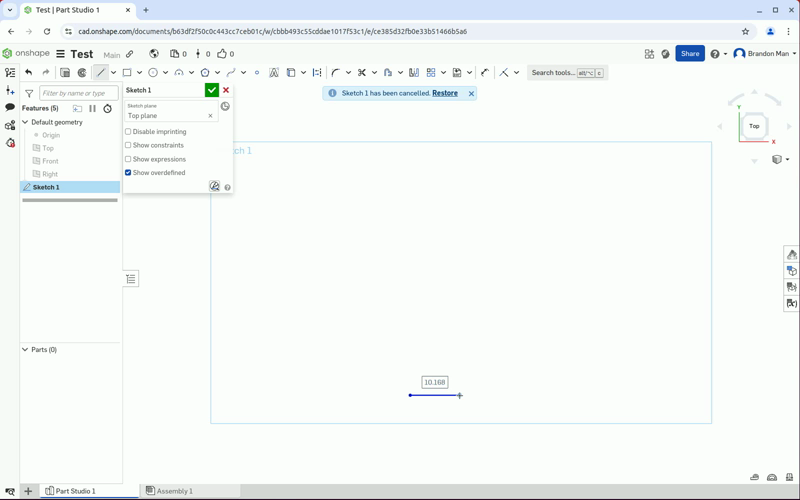
mouse_move(489, 395)
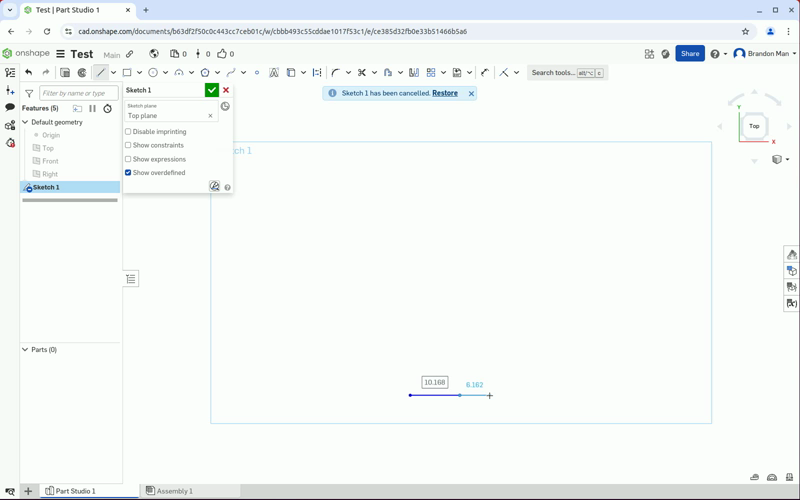
mouse_move(510, 395)
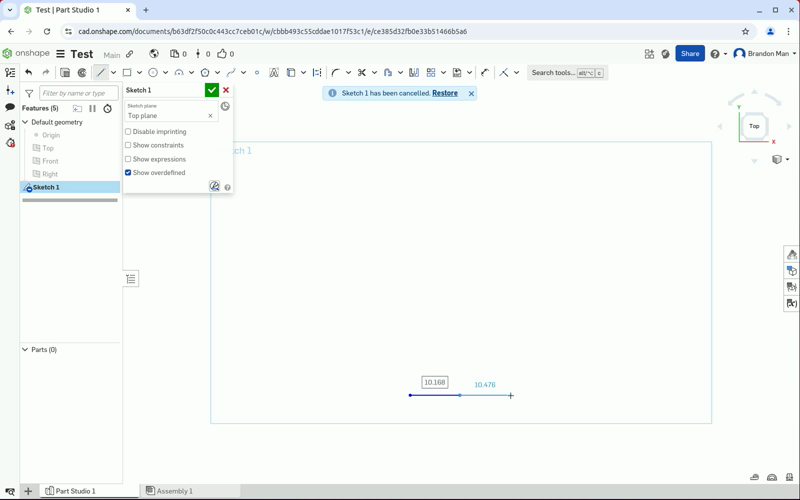
click(510, 395)
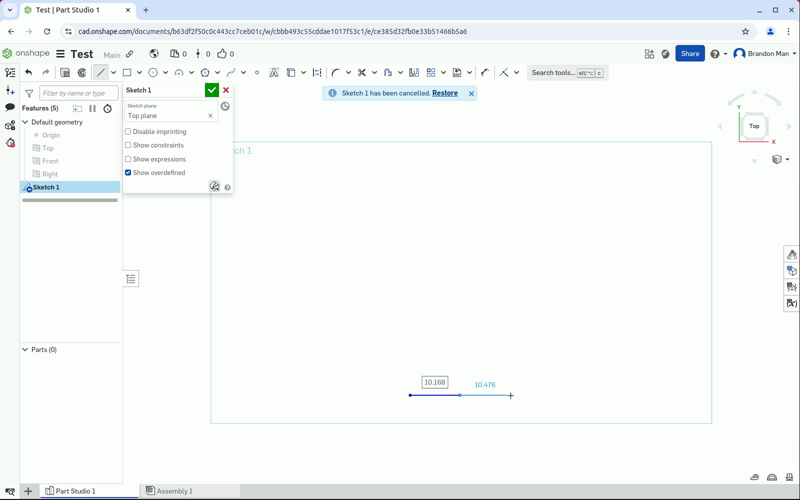
key_up(shift)
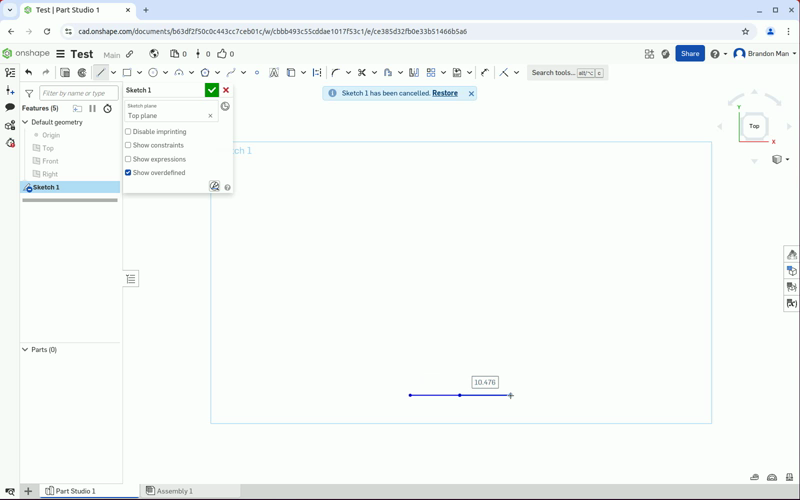
key_down(shift)
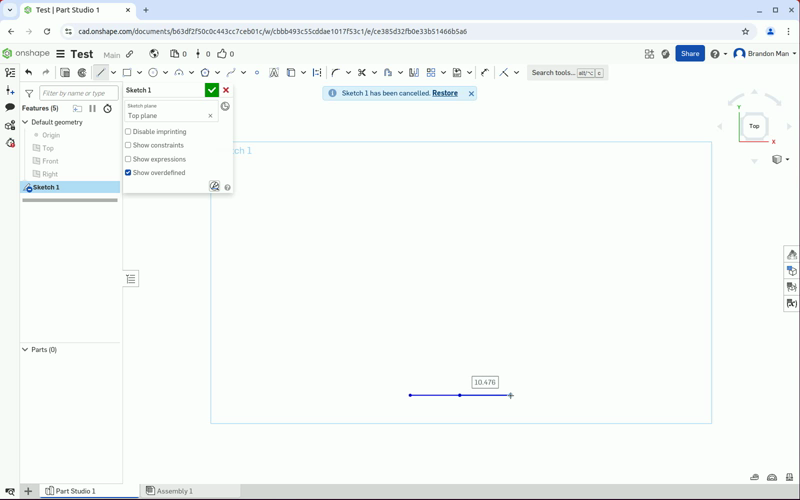
mouse_move(540, 395)
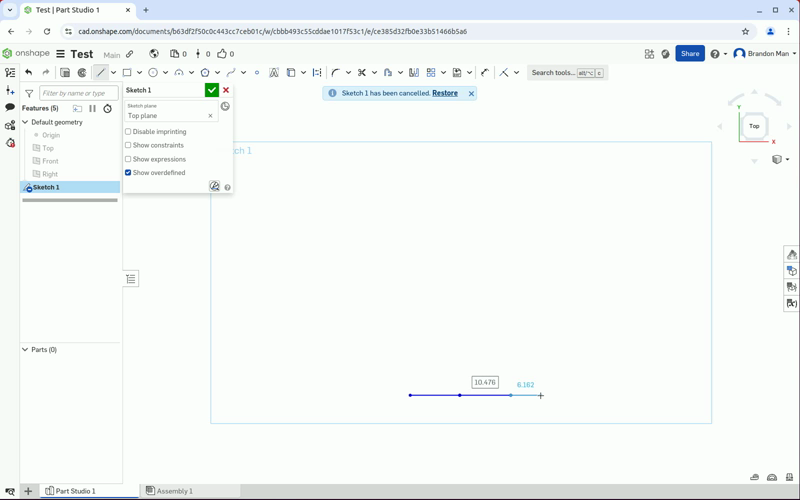
mouse_move(510, 338)
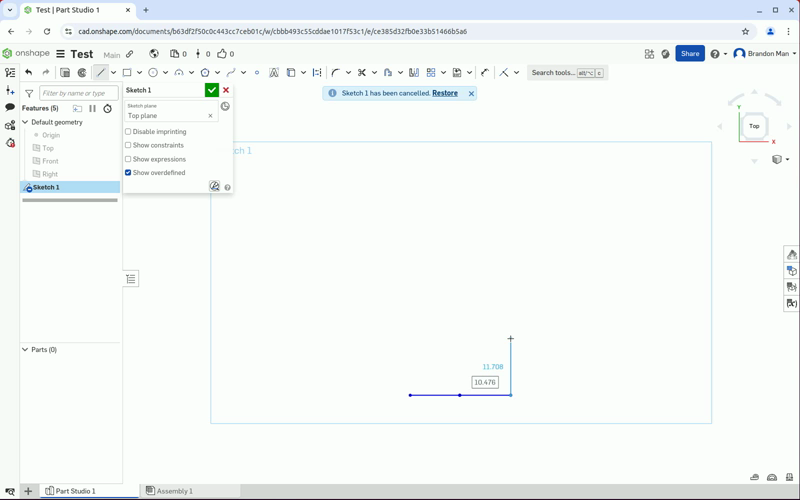
click(510, 338)
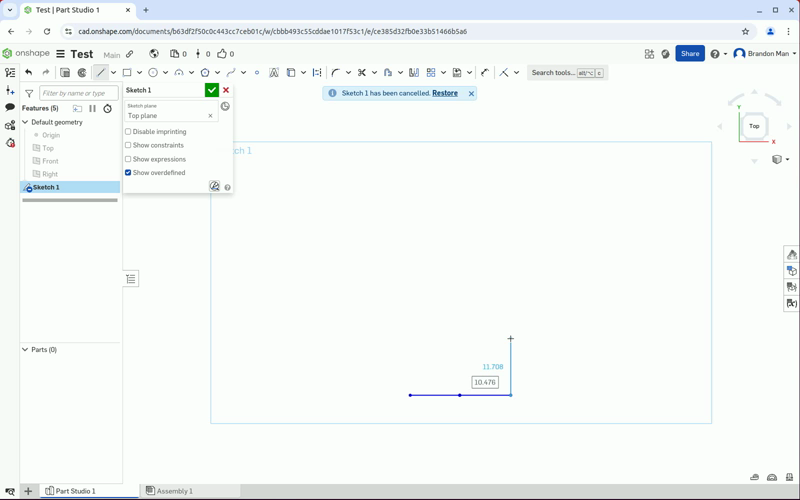
key_up(shift)
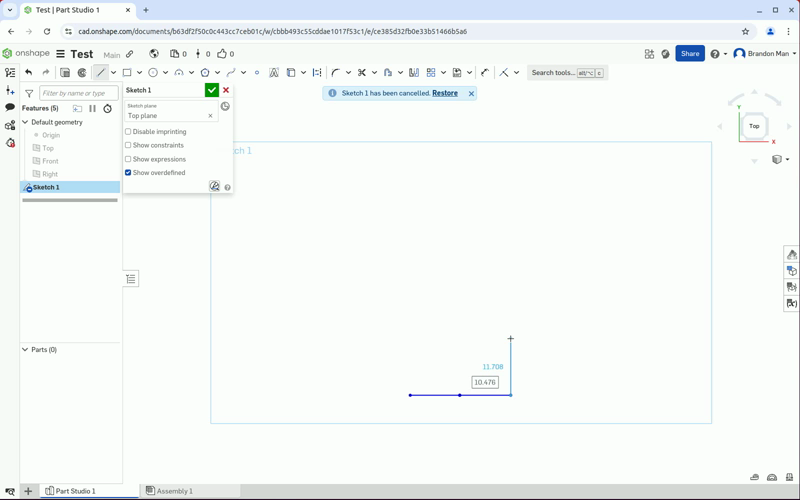
key(esc)
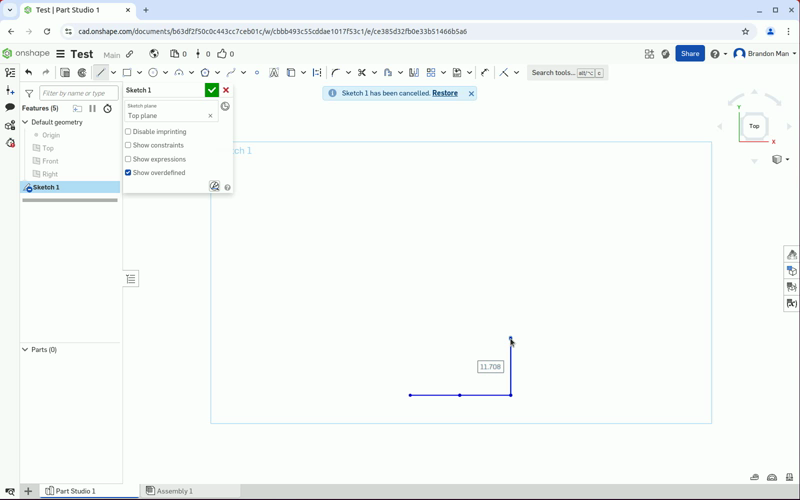
key(a)
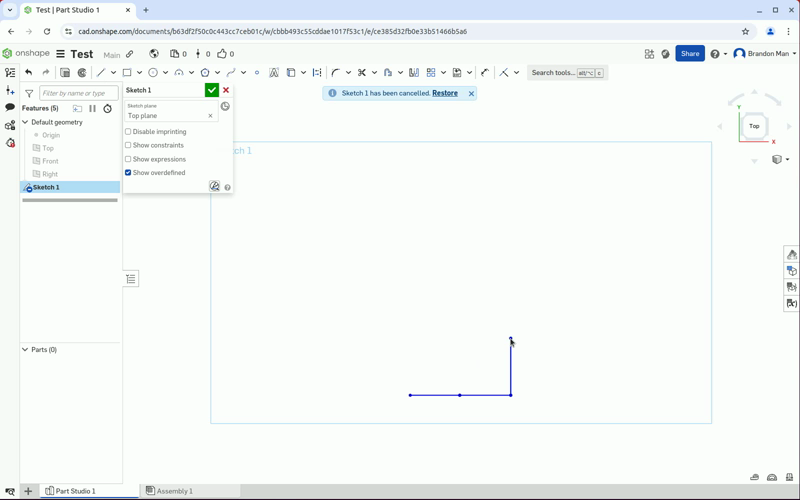
mouse_move(510, 338)
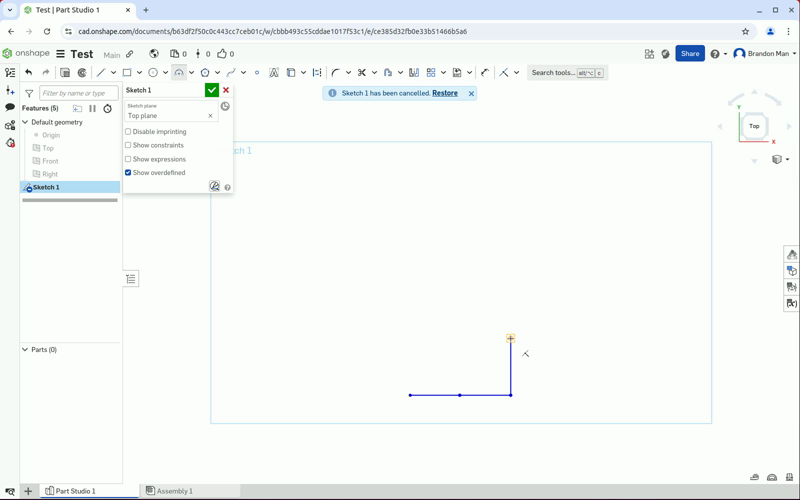
click(510, 338)
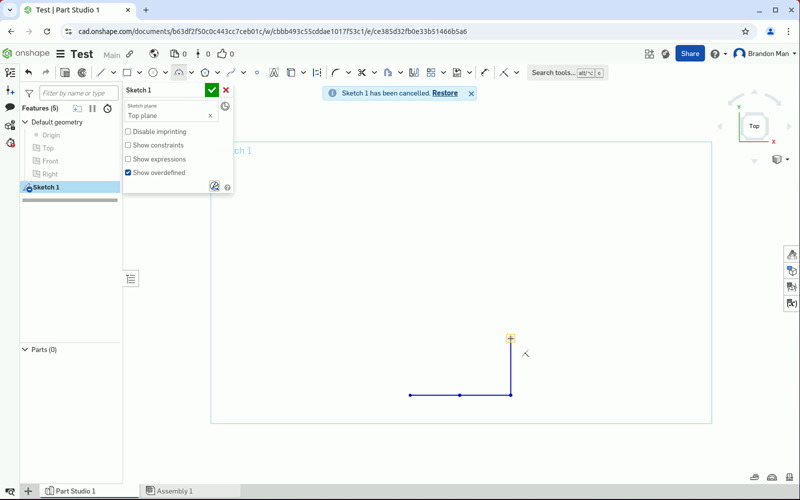
key_down(shift)
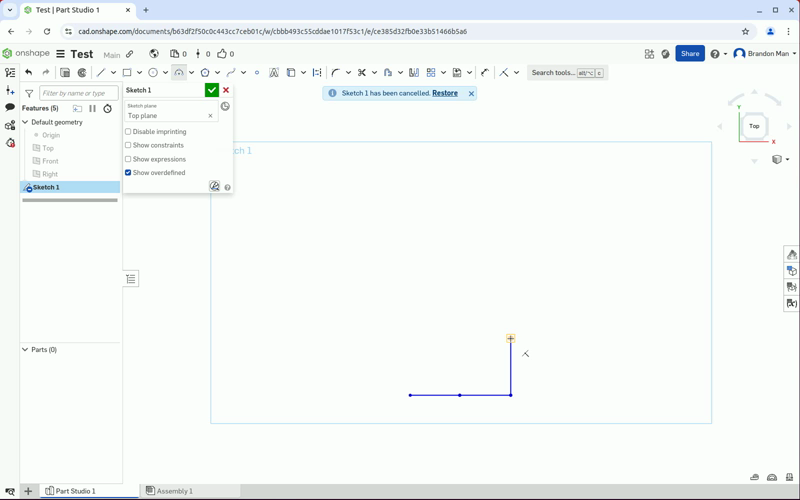
mouse_move(410, 338)
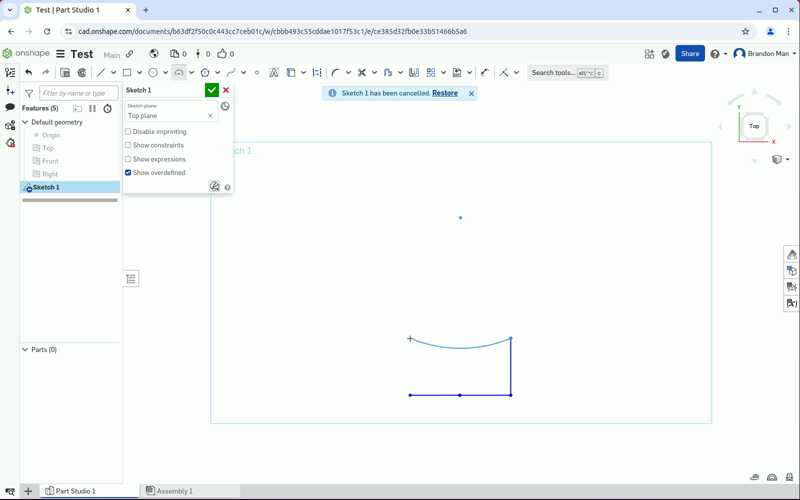
click(410, 338)
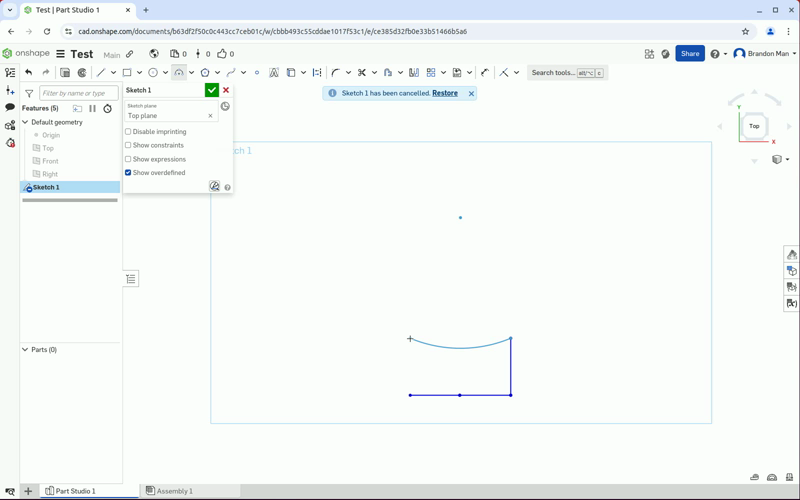
mouse_move(460, 206)
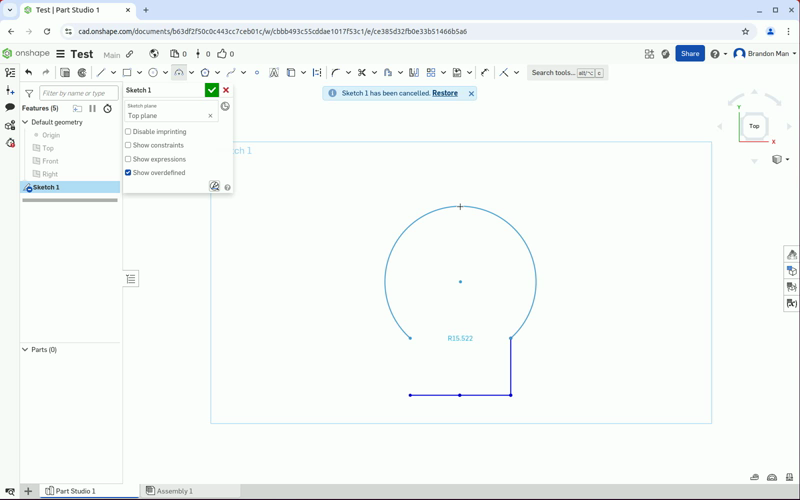
click(460, 206)
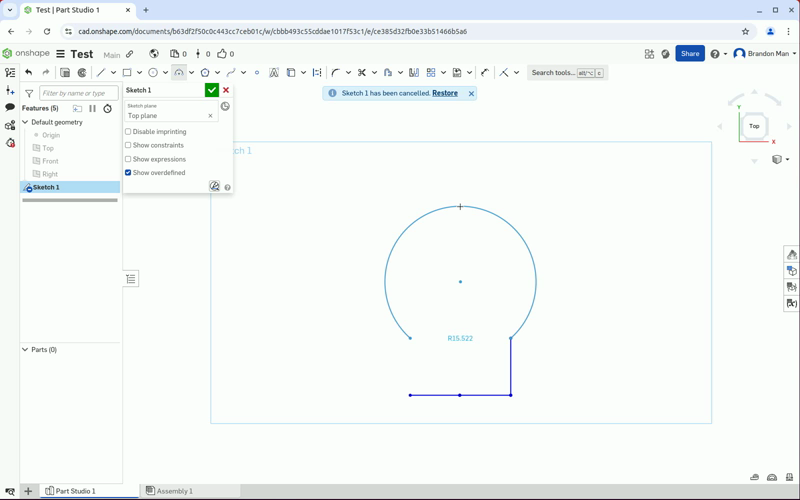
key_up(shift)
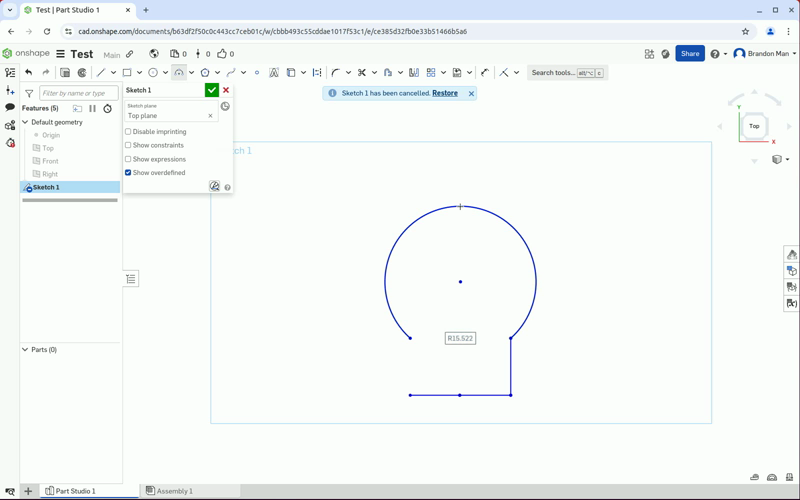
key(esc)
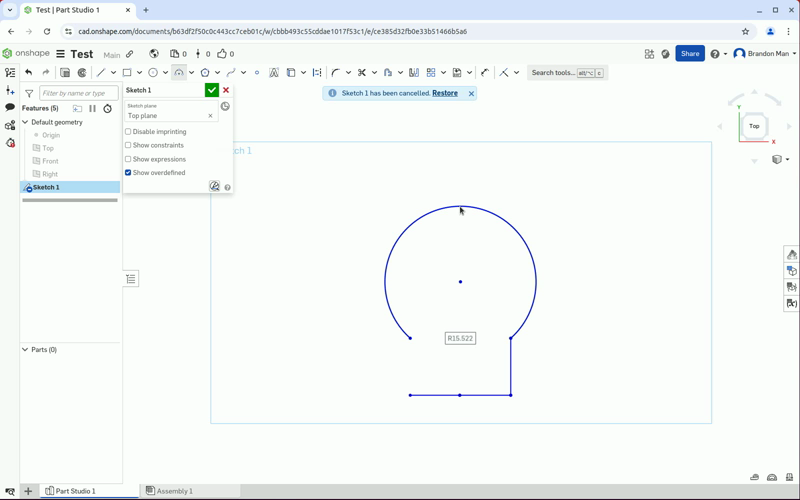
key(l)
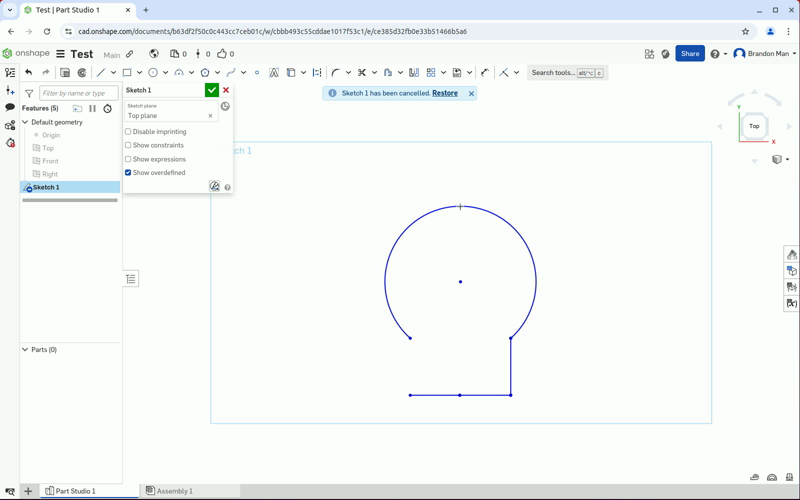
mouse_move(410, 338)
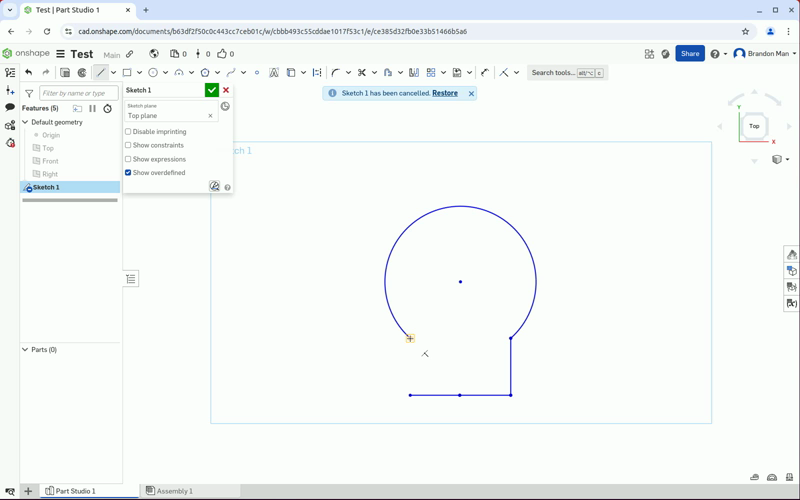
click(410, 338)
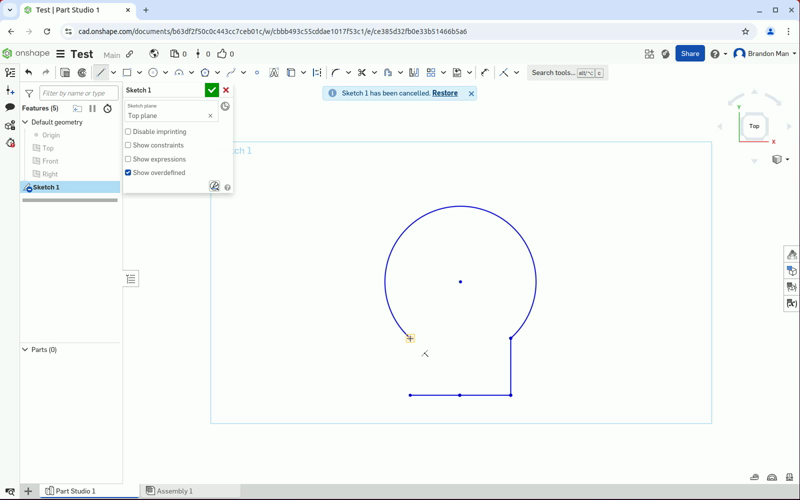
mouse_move(440, 338)
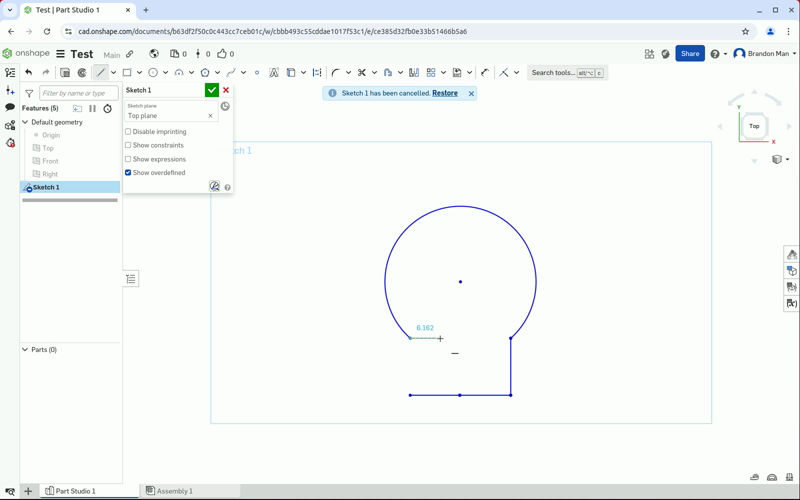
key_down(shift)
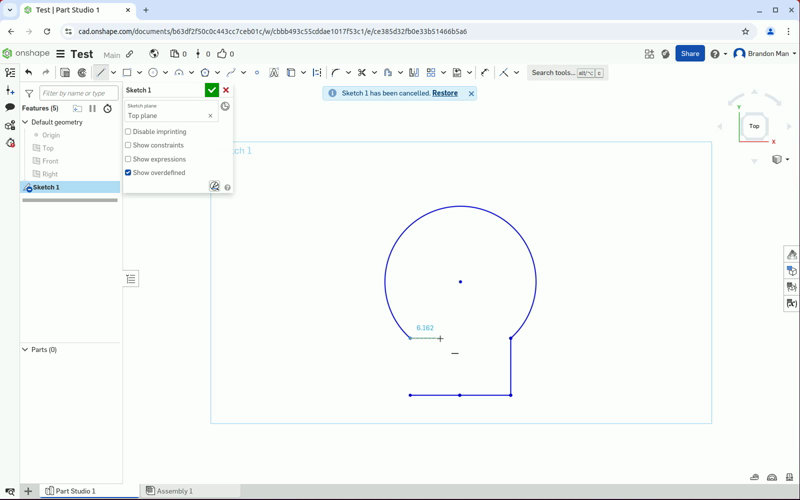
mouse_move(410, 395)
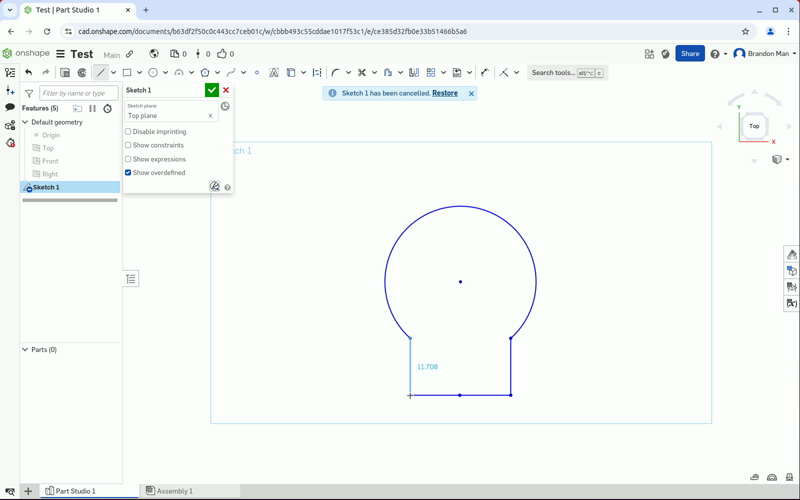
key_up(shift)
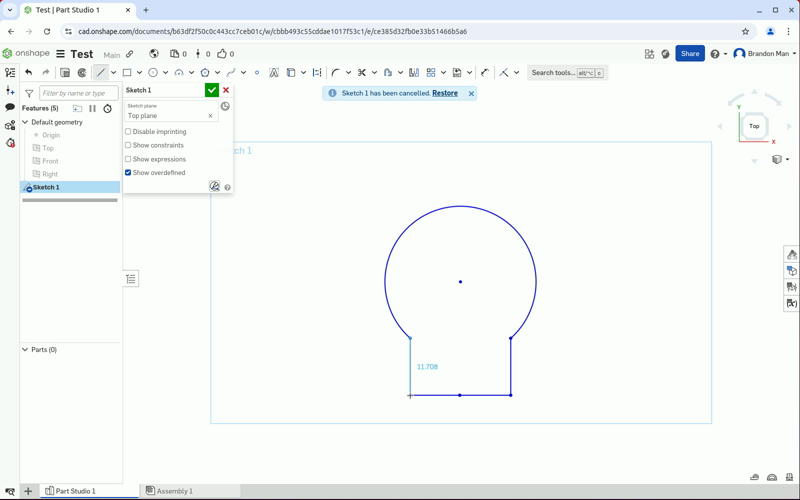
click(410, 395)
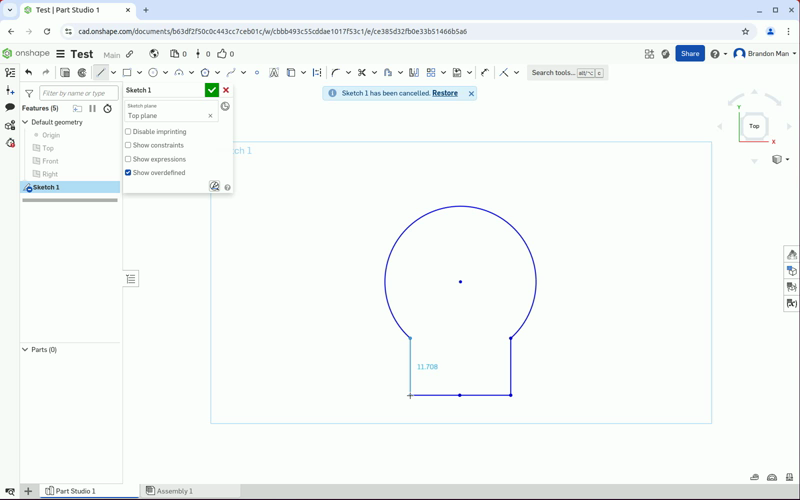
key(esc)
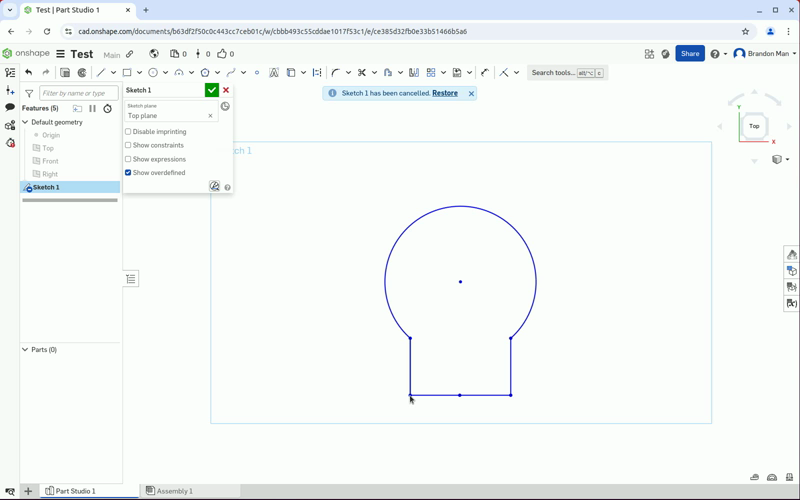
mouse_move(489, 297)
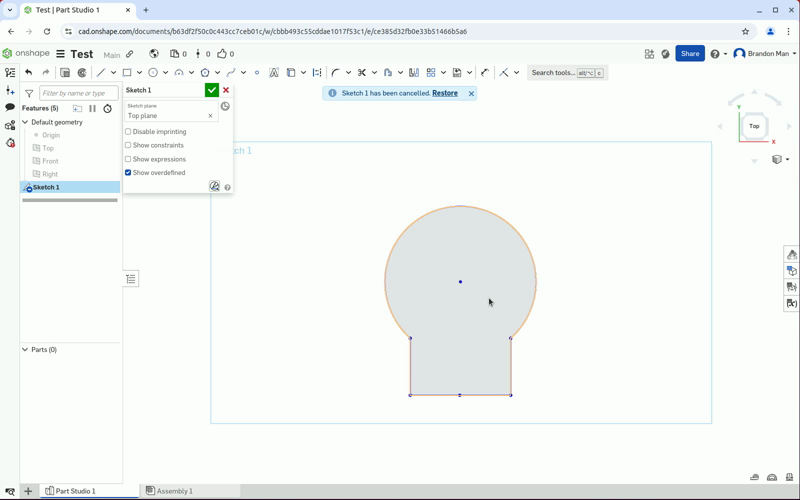
click(489, 297)
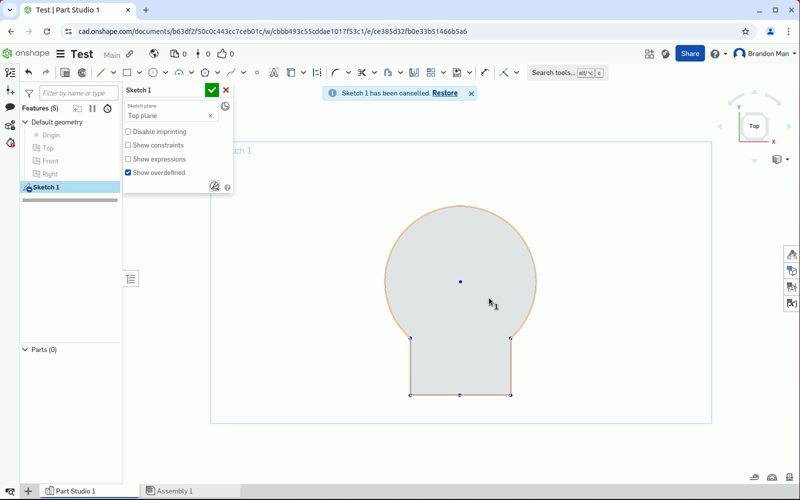
mouse_move(73, 352)
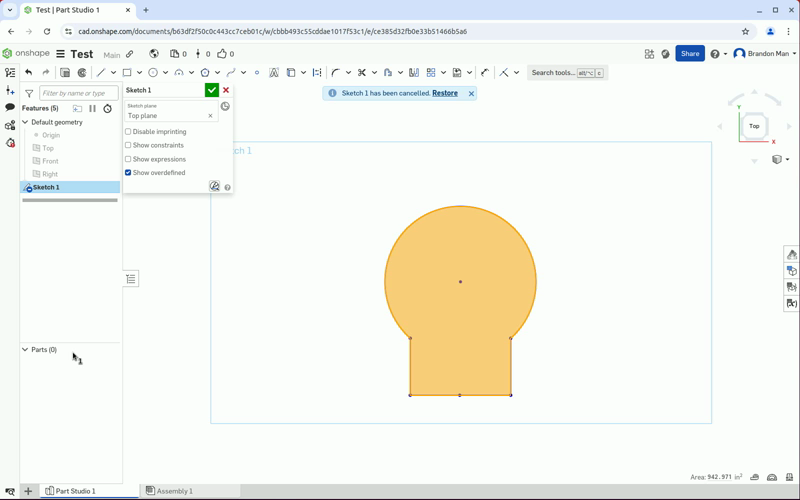
key(shift+y)
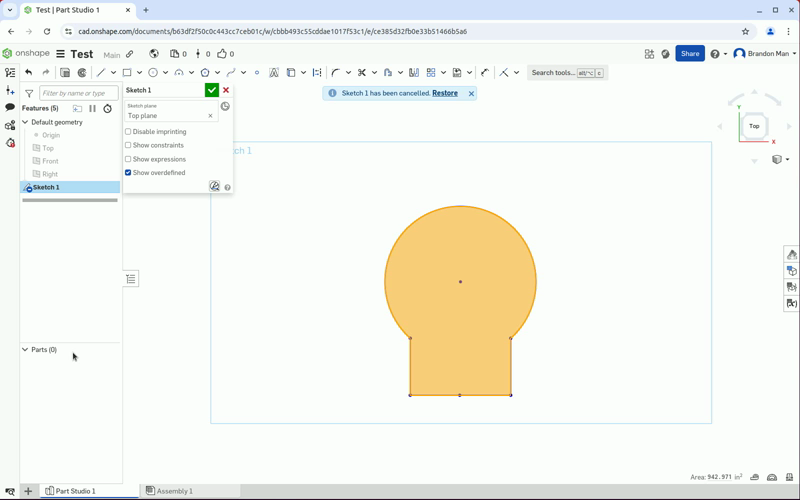
key(shift+e)
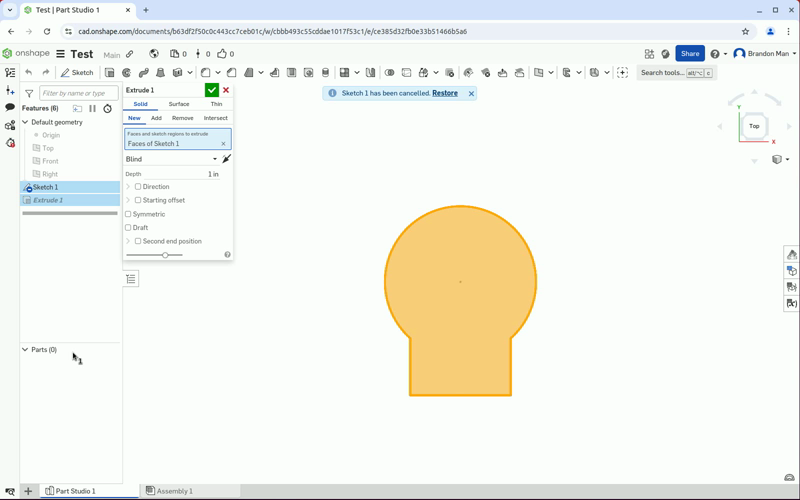
mouse_move(143, 106)
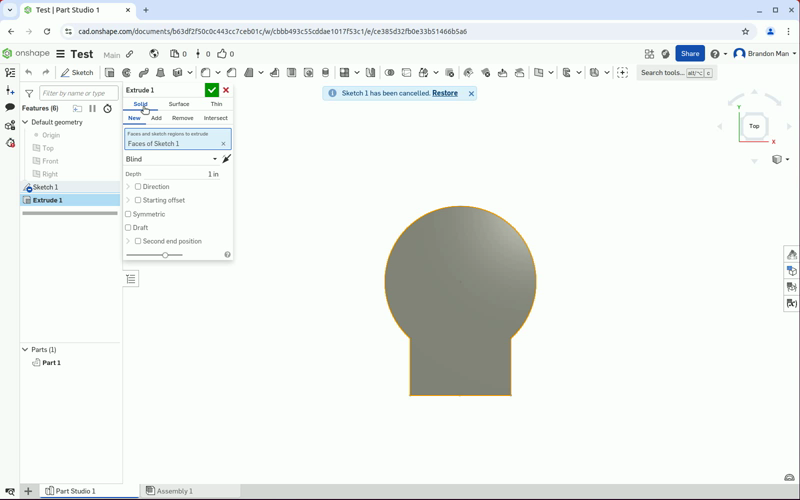
click(143, 106)
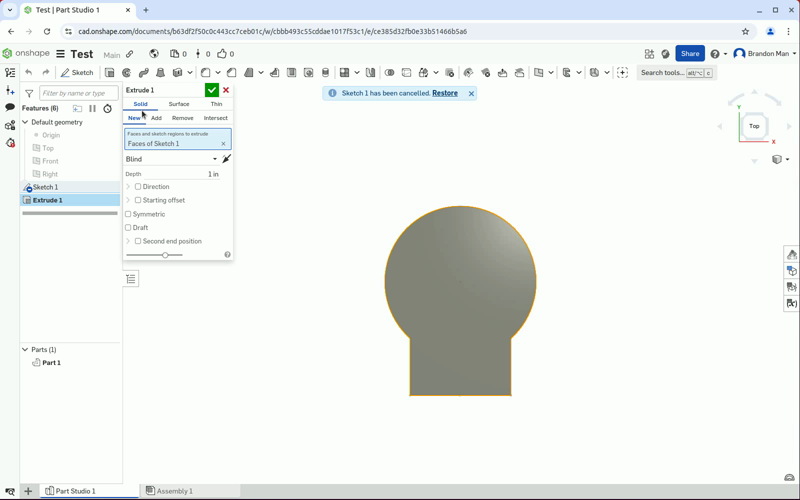
mouse_move(137, 120)
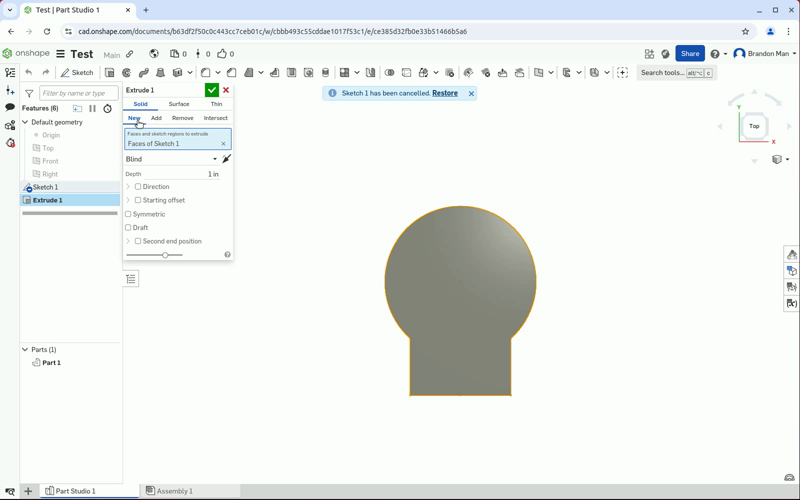
click(137, 120)
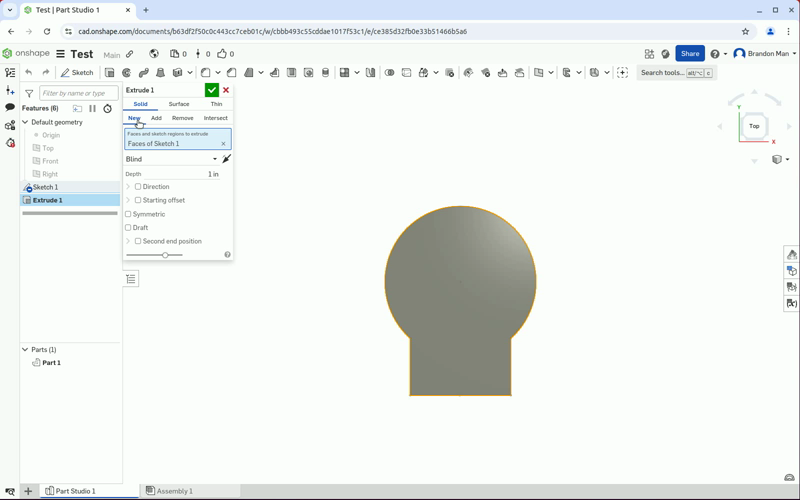
key(tab, 4)
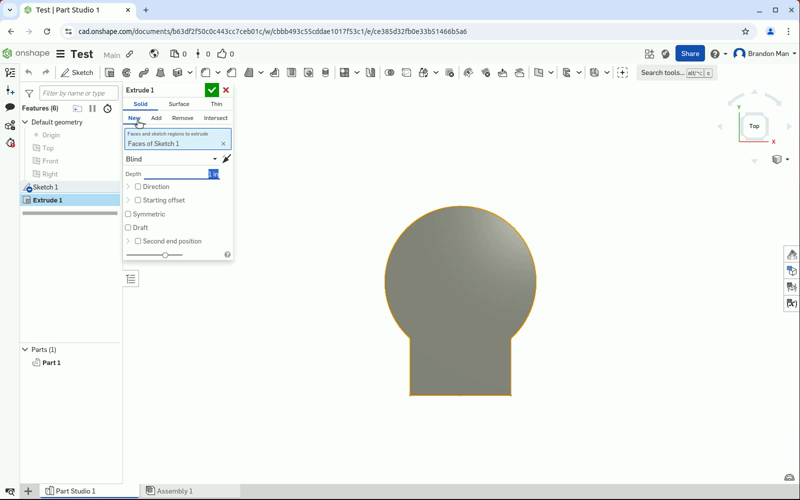
text(19.256)
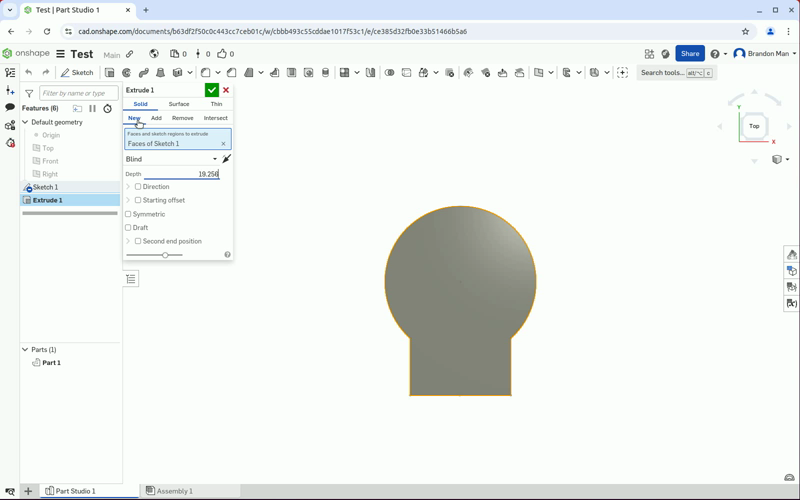
key(tab, 3)
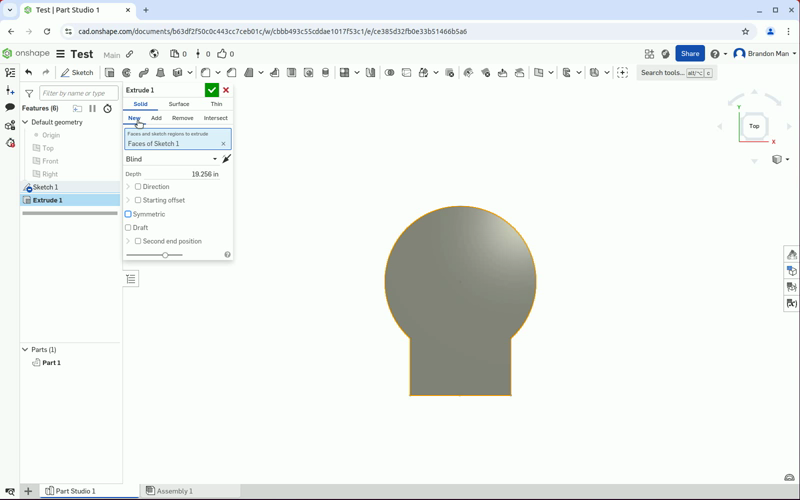
key(space)
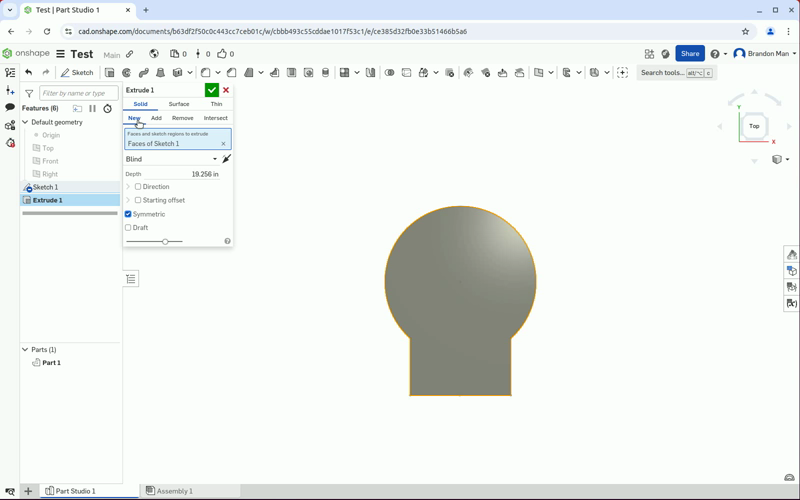
key(enter)
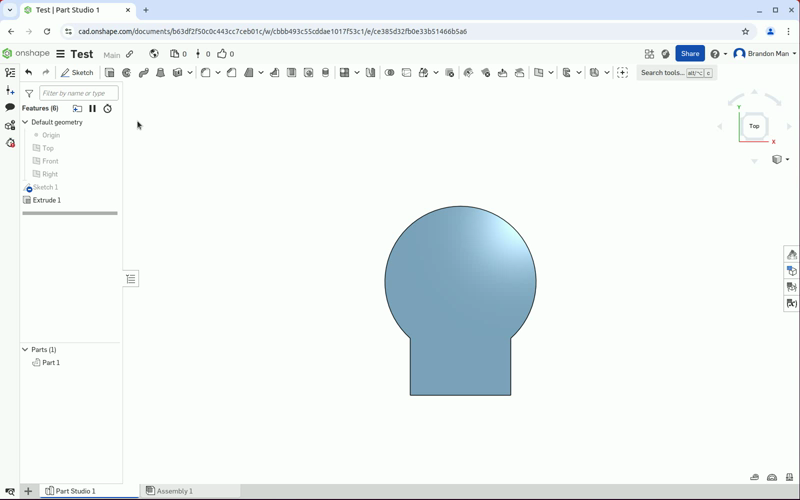
key(shift+h)
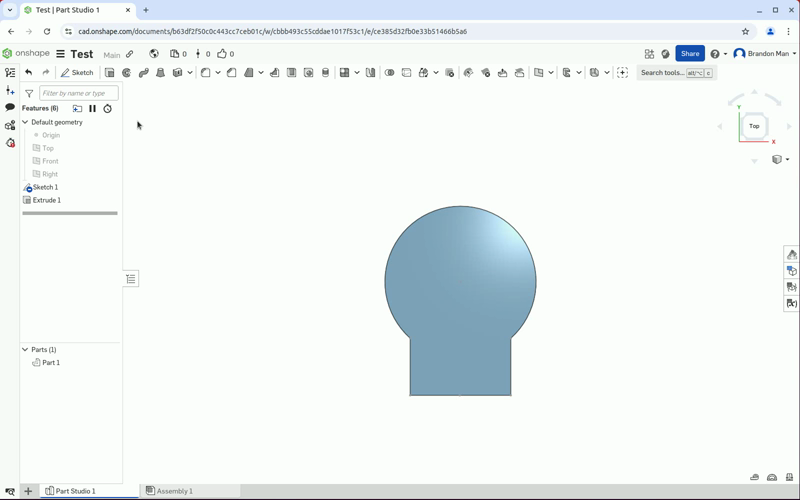
key(shift+h)
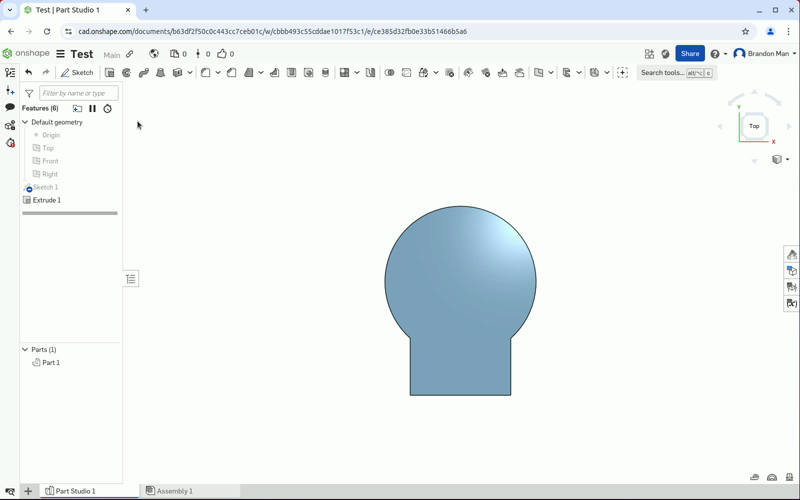
mouse_move(73, 189)
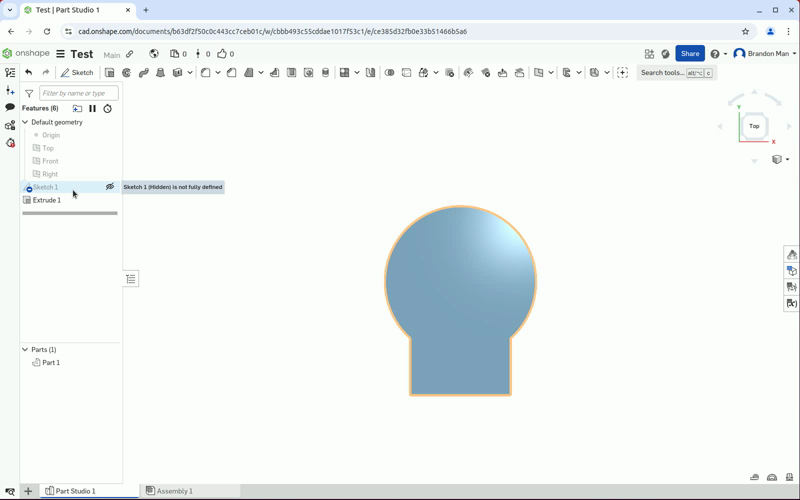
click(73, 189)
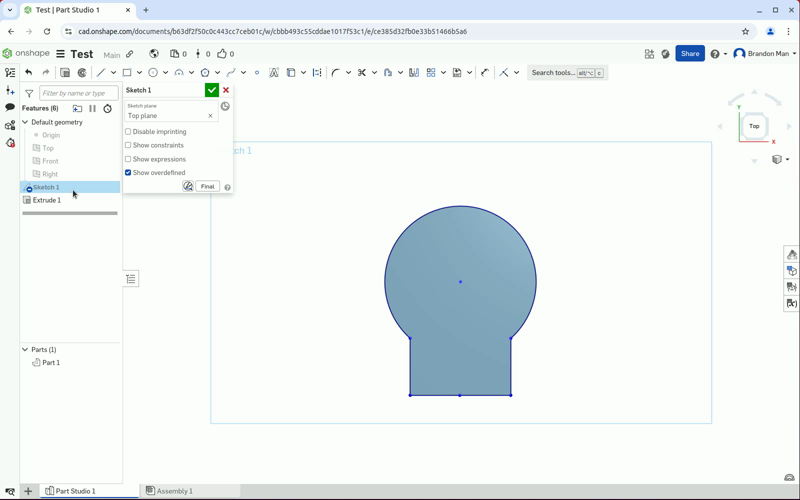
mouse_move(229, 92)
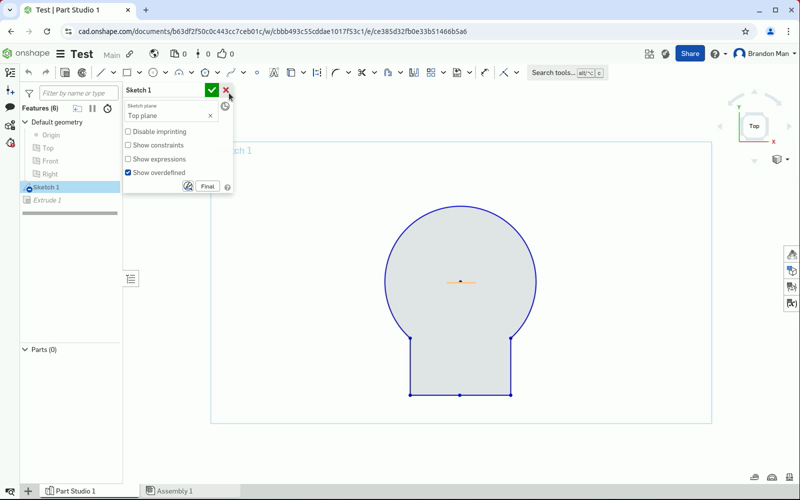
click(229, 92)
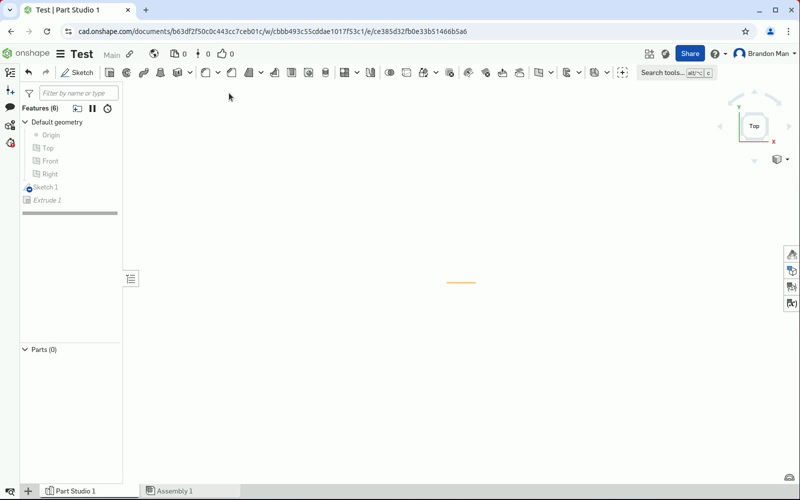
mouse_move(541, 75)
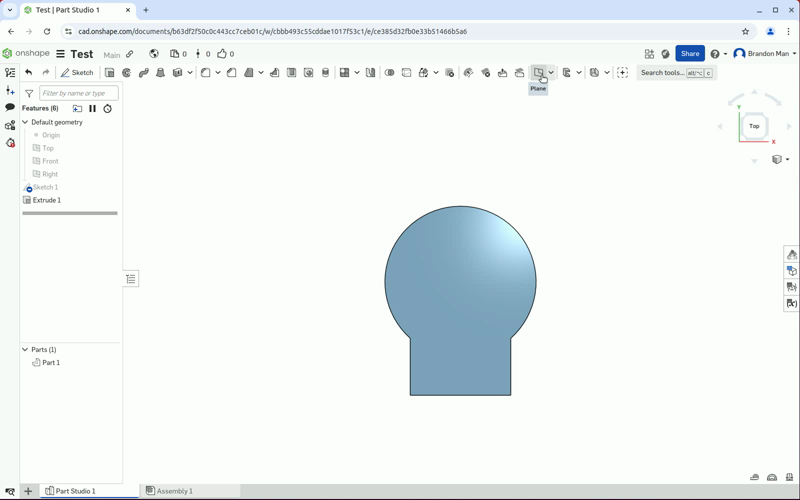
click(541, 75)
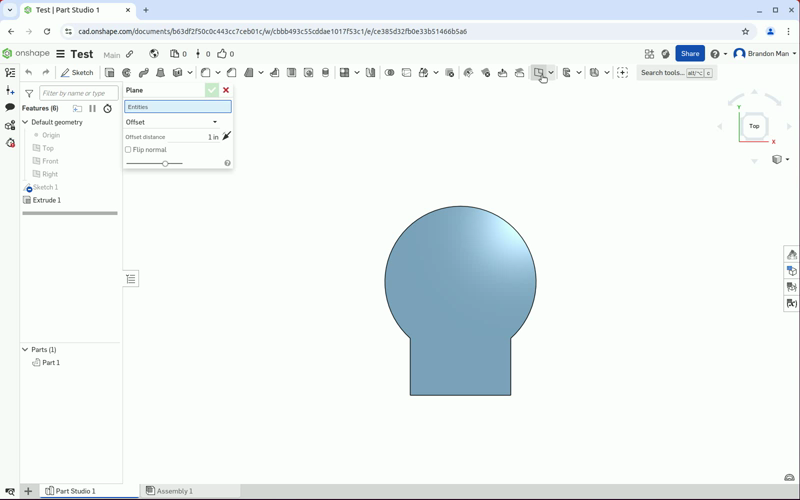
mouse_move(73, 150)
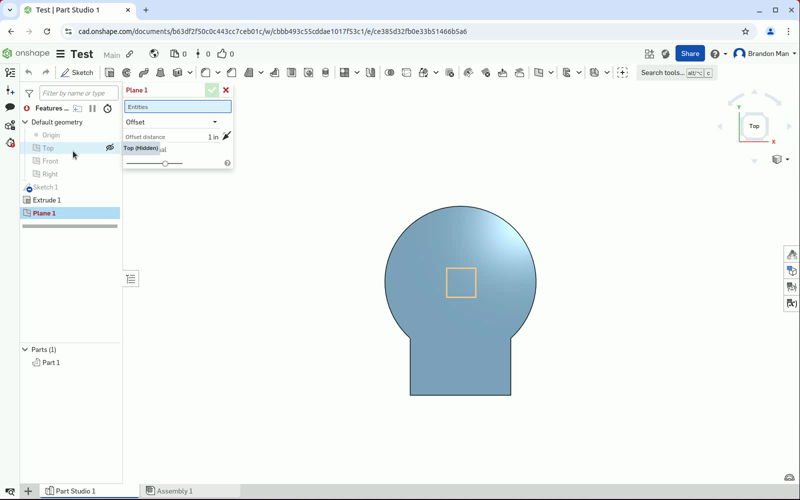
click(73, 150)
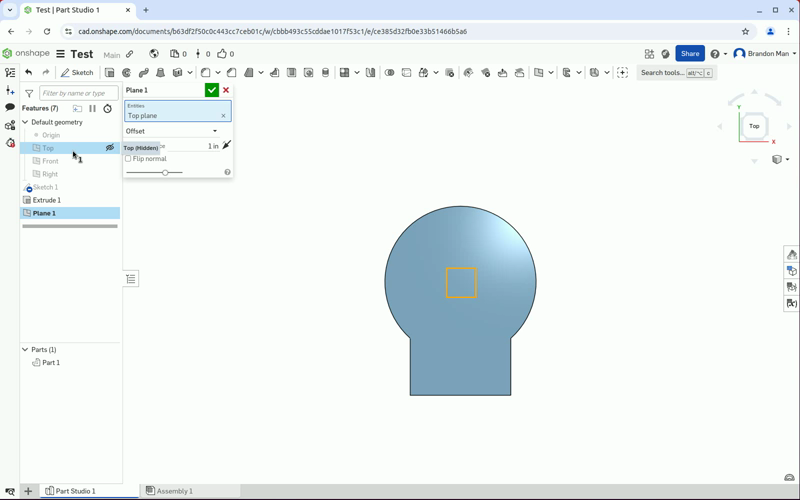
key(tab, 2)
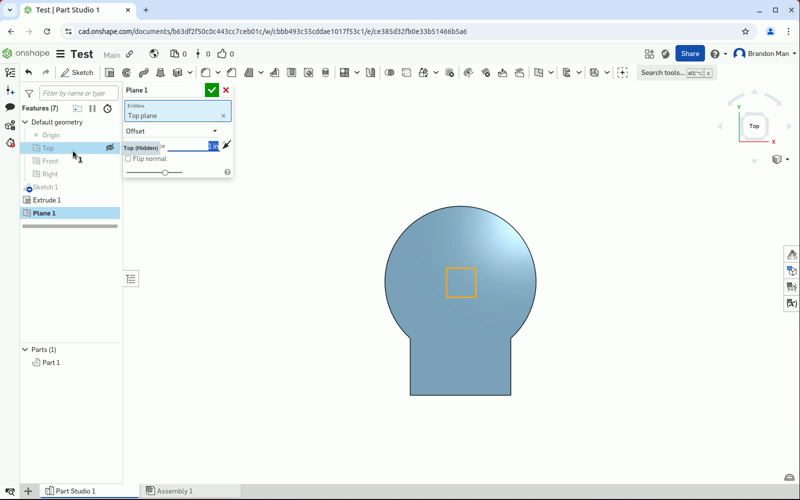
text(9.613)
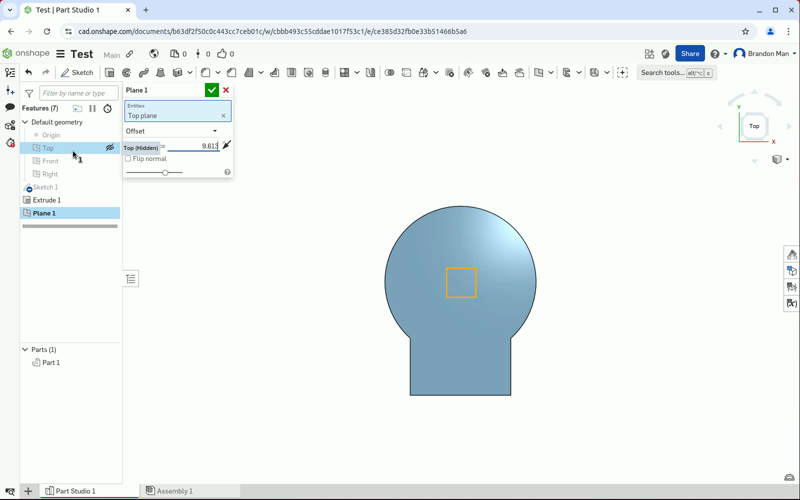
key(enter, 2)
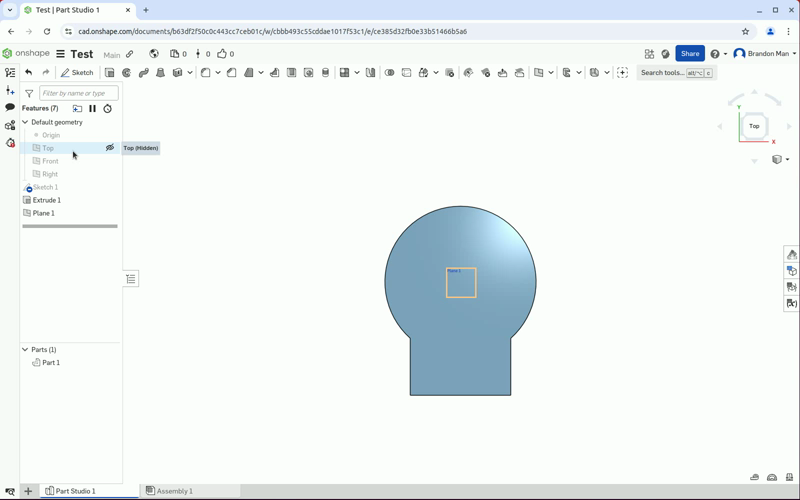
key(shift+s)
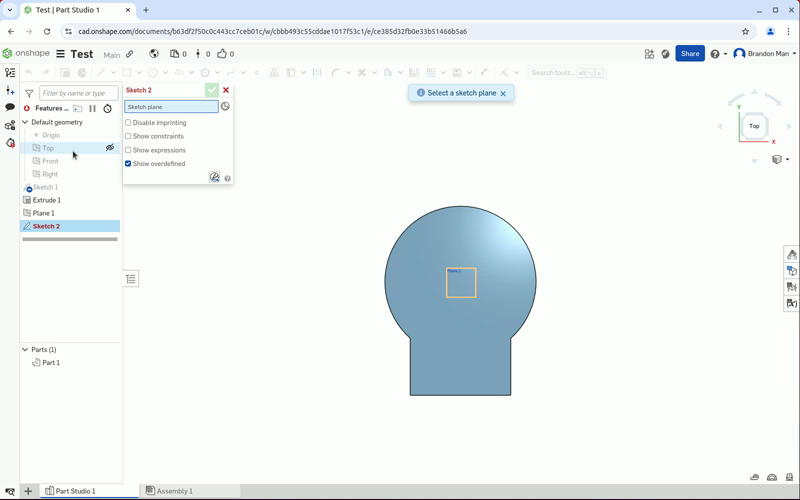
mouse_move(73, 215)
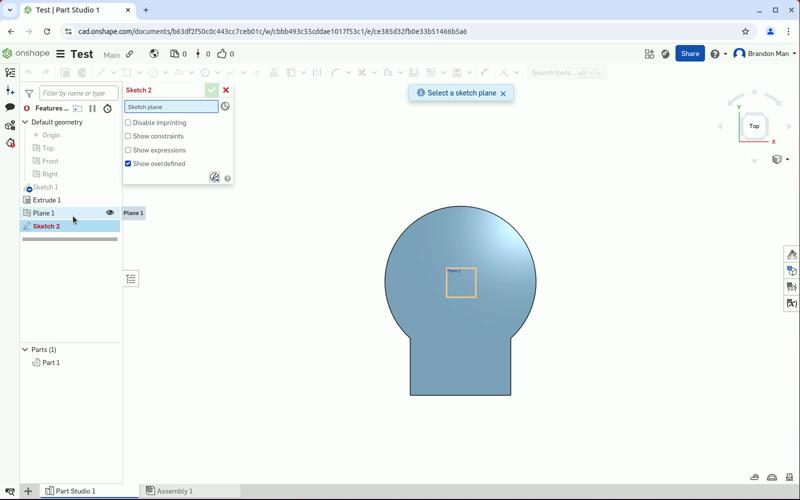
click(73, 215)
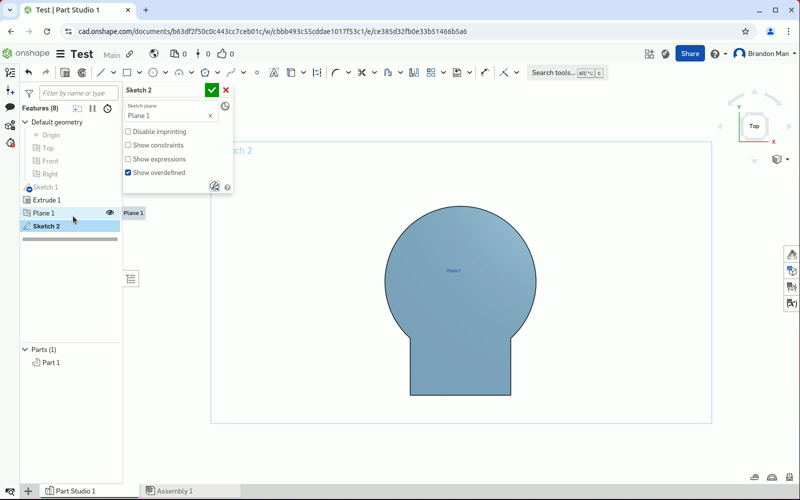
mouse_move(73, 352)
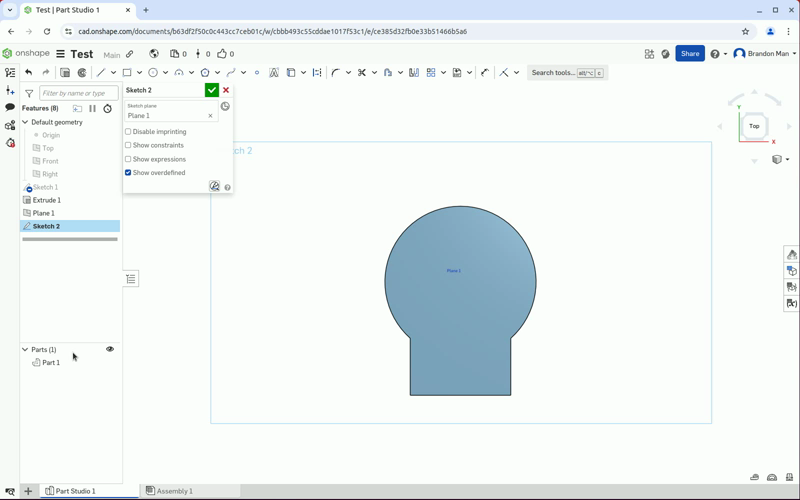
key(y)
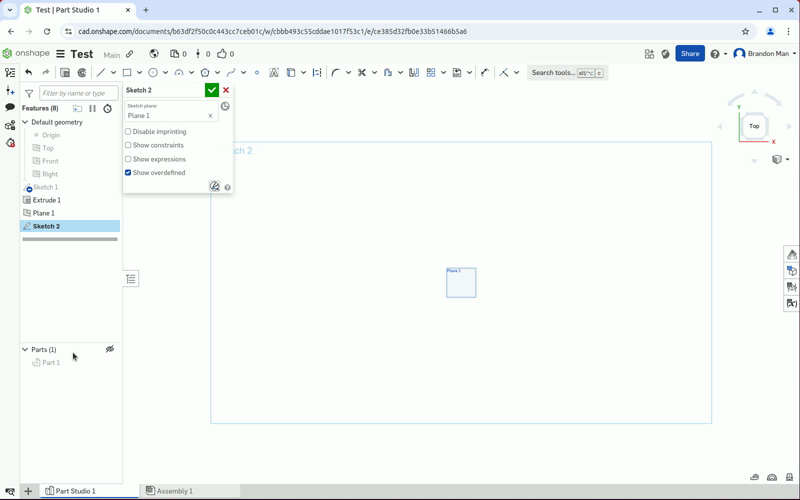
key(l)
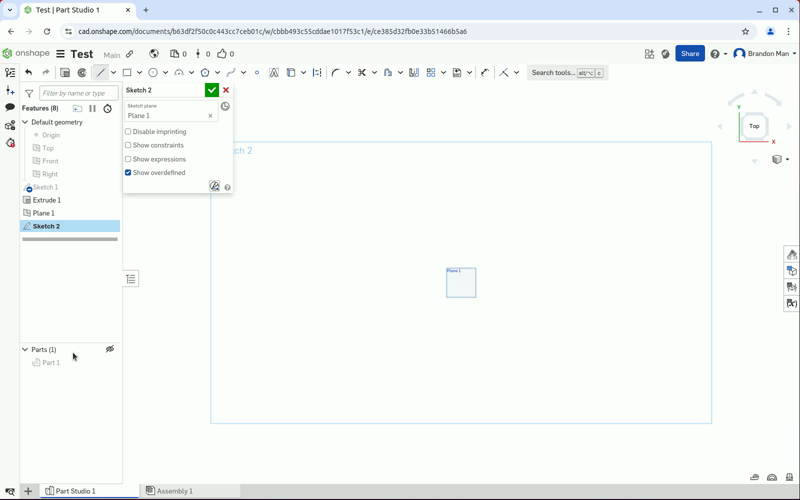
key_down(shift)
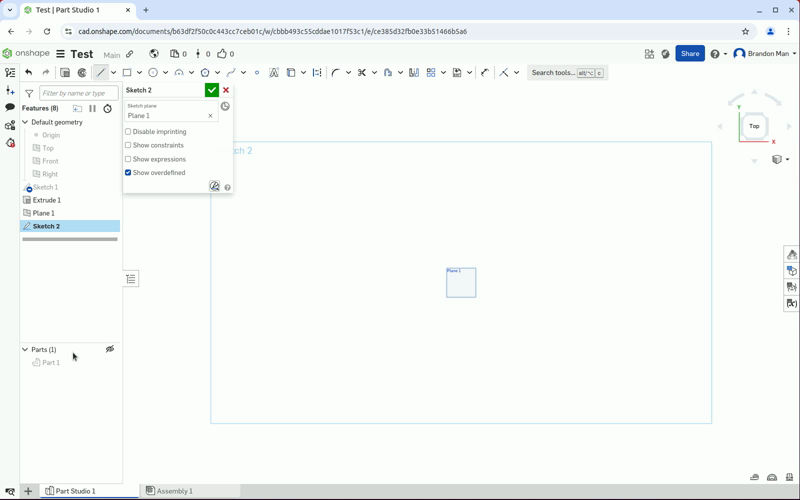
mouse_move(438, 414)
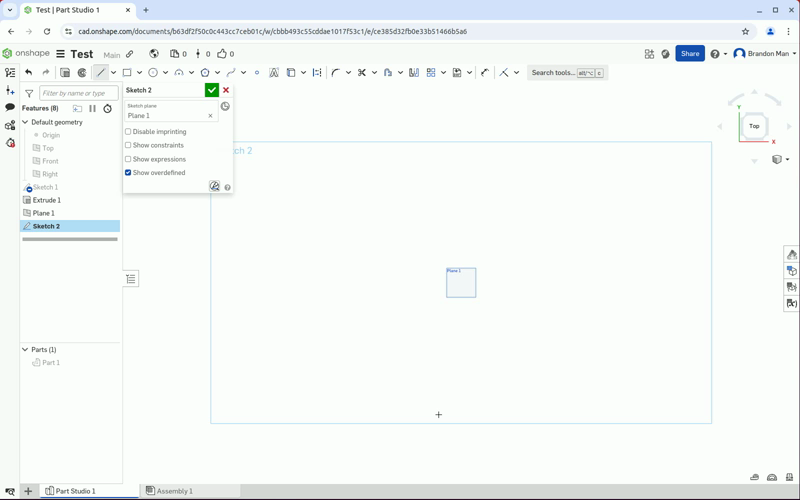
click(438, 414)
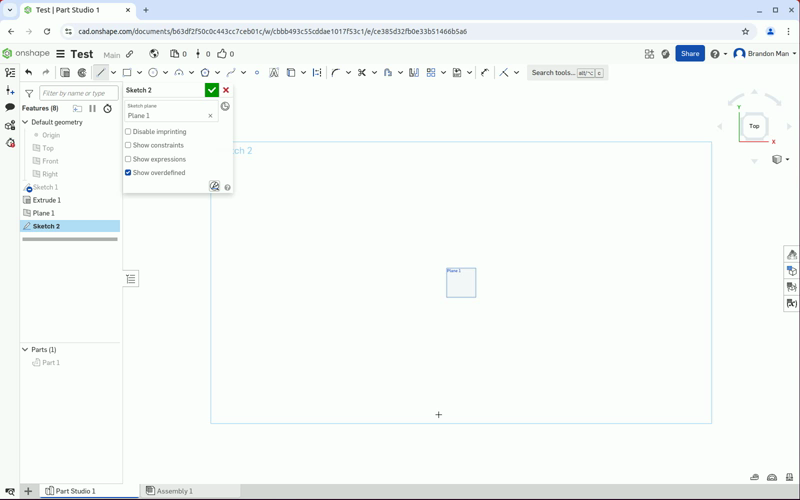
key_up(shift)
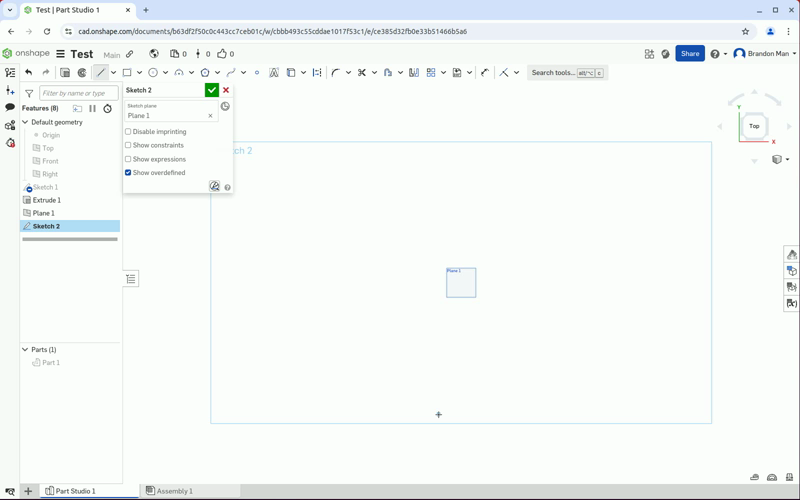
key_down(shift)
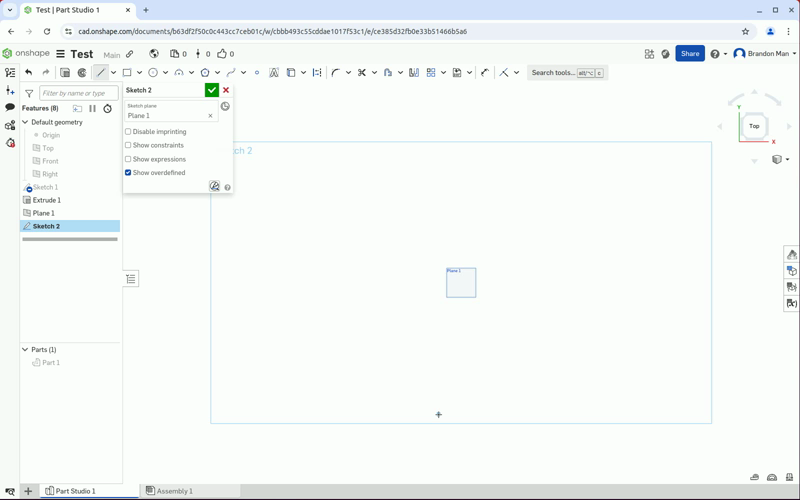
mouse_move(468, 414)
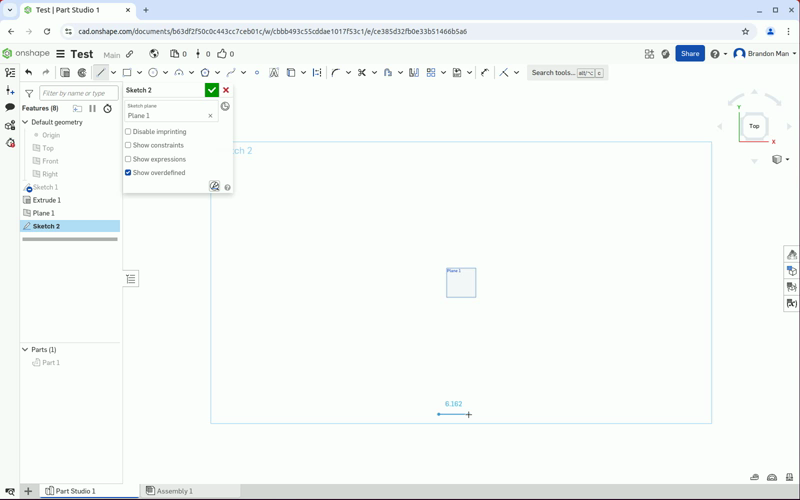
mouse_move(482, 414)
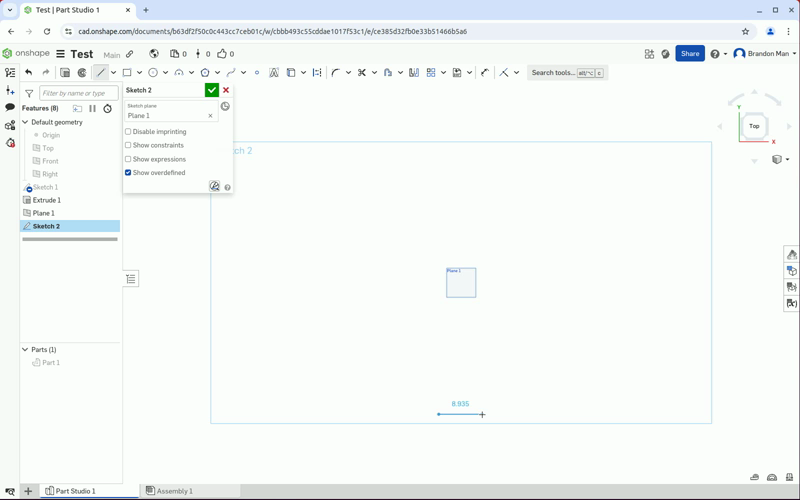
click(482, 414)
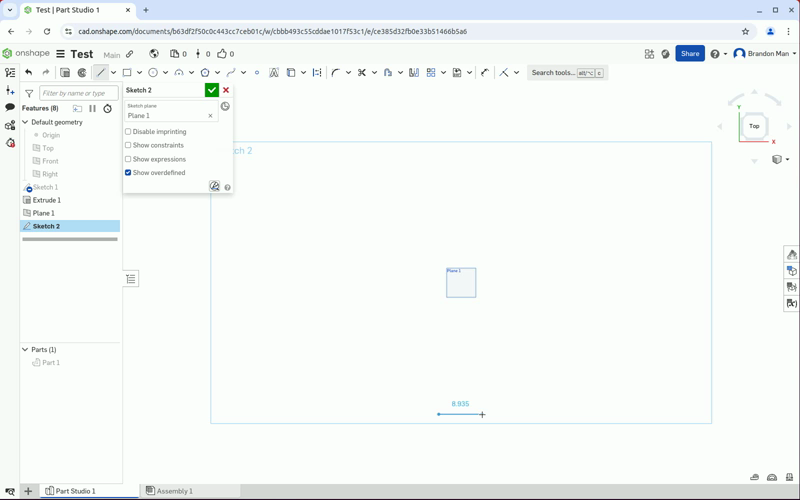
key_up(shift)
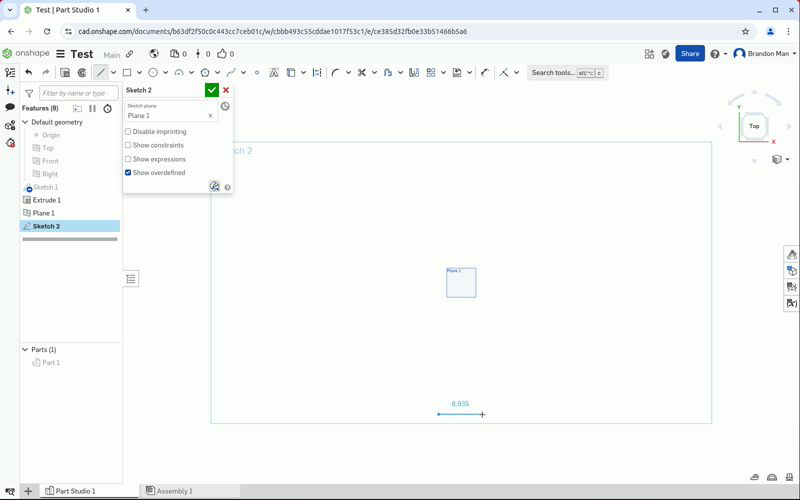
key_down(shift)
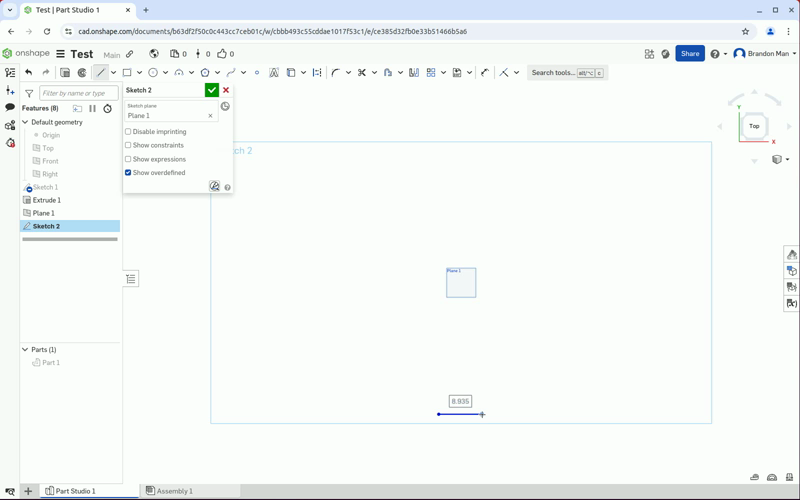
mouse_move(482, 299)
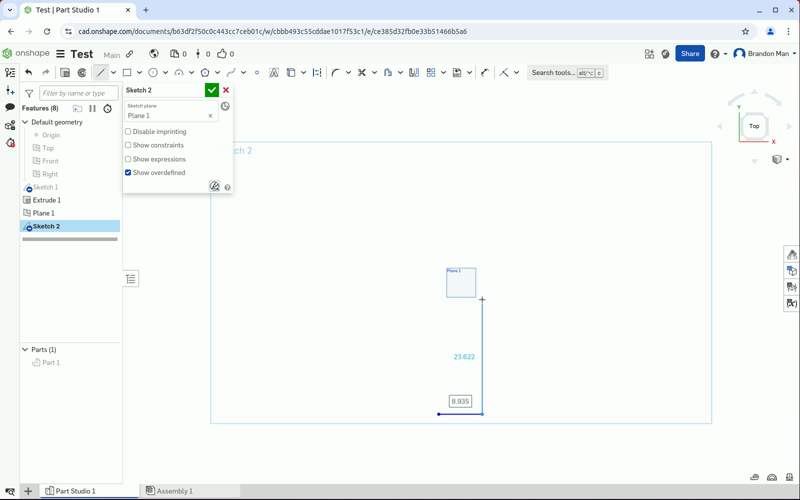
click(482, 299)
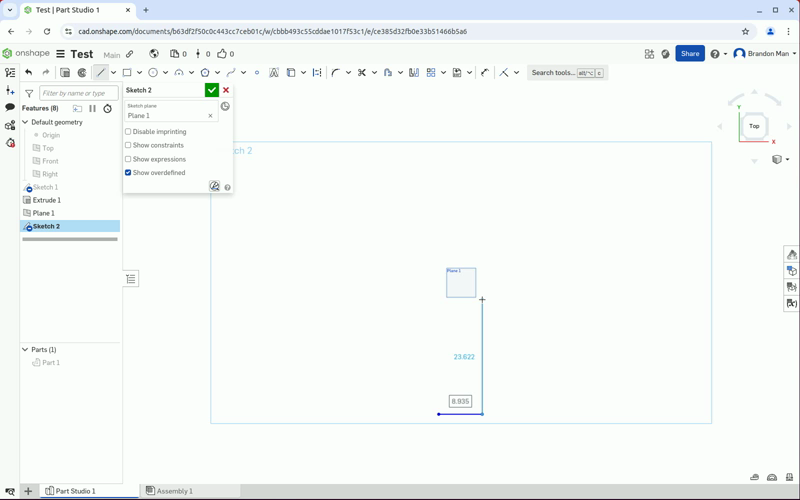
key_up(shift)
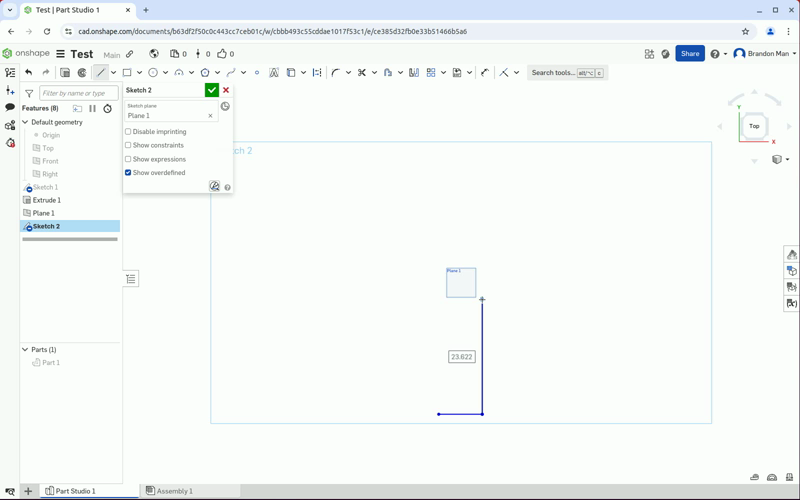
key_down(shift)
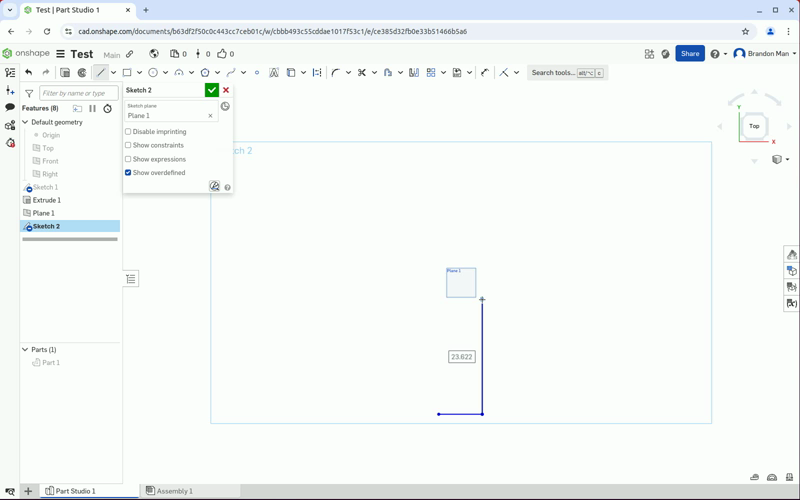
mouse_move(512, 299)
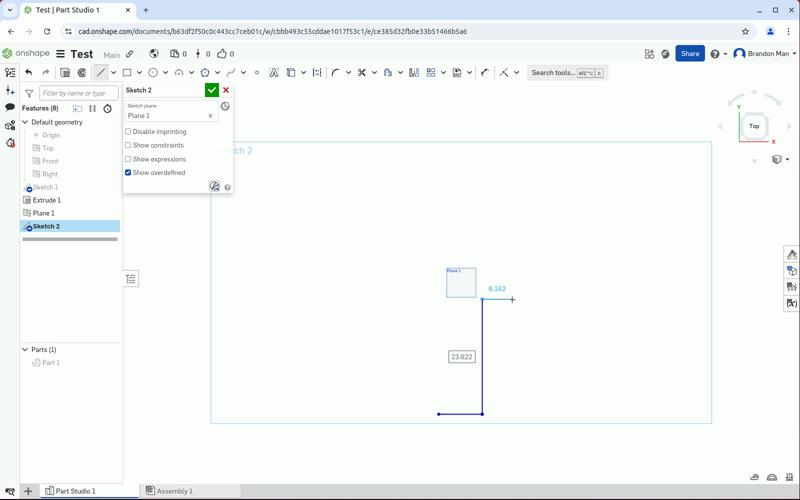
mouse_move(438, 299)
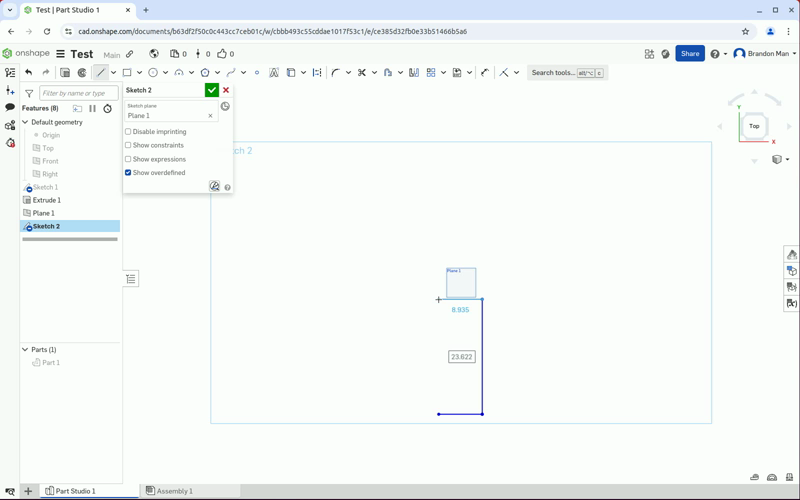
click(438, 299)
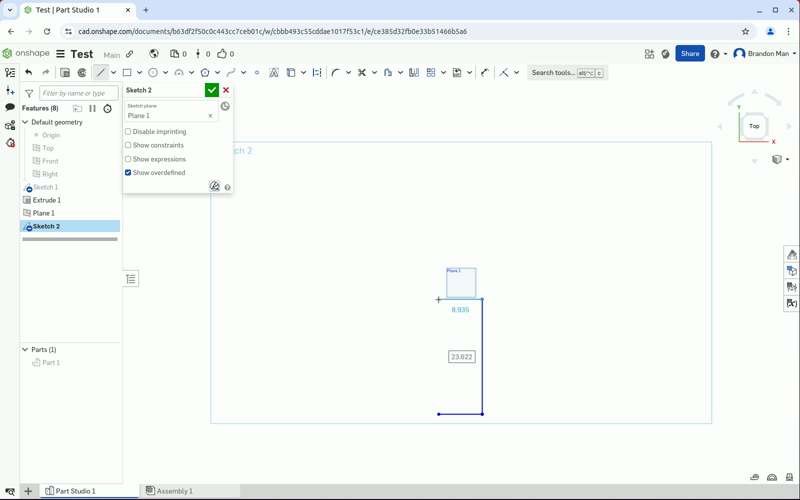
key_up(shift)
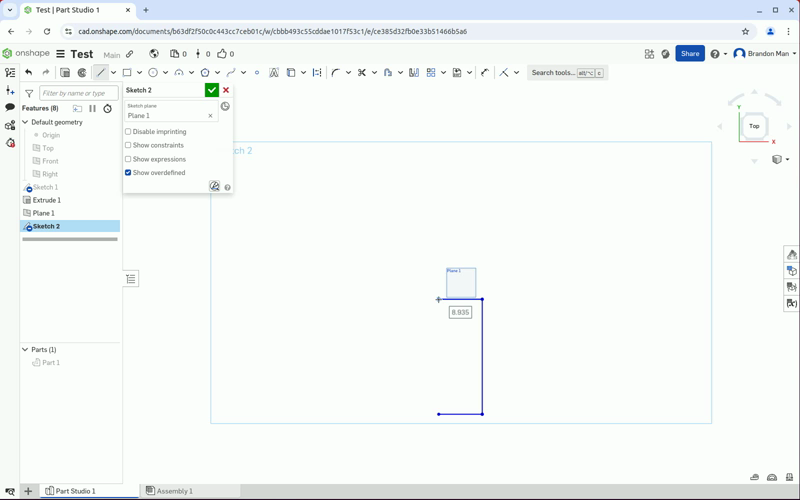
key_down(shift)
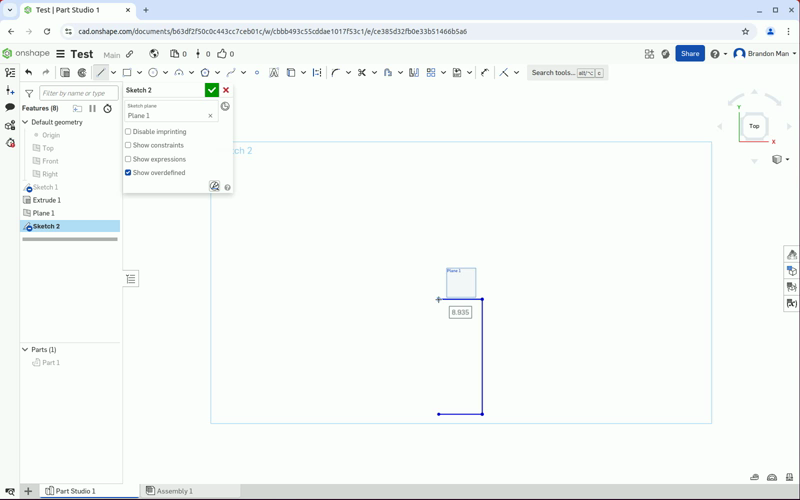
mouse_move(438, 414)
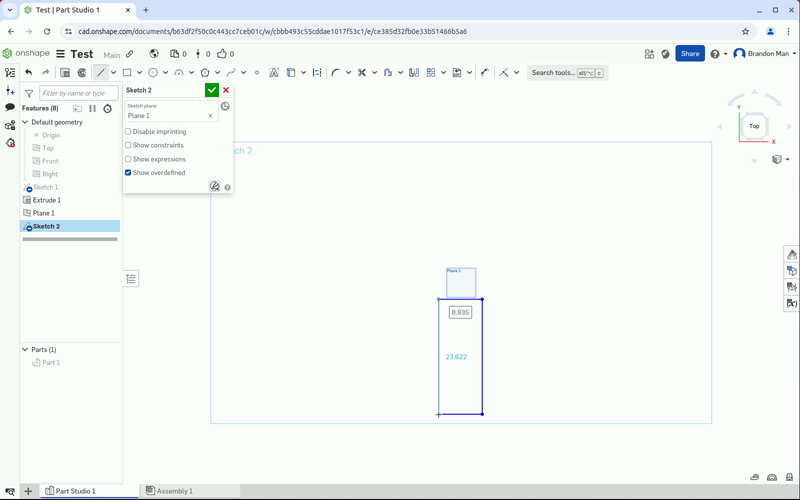
key_up(shift)
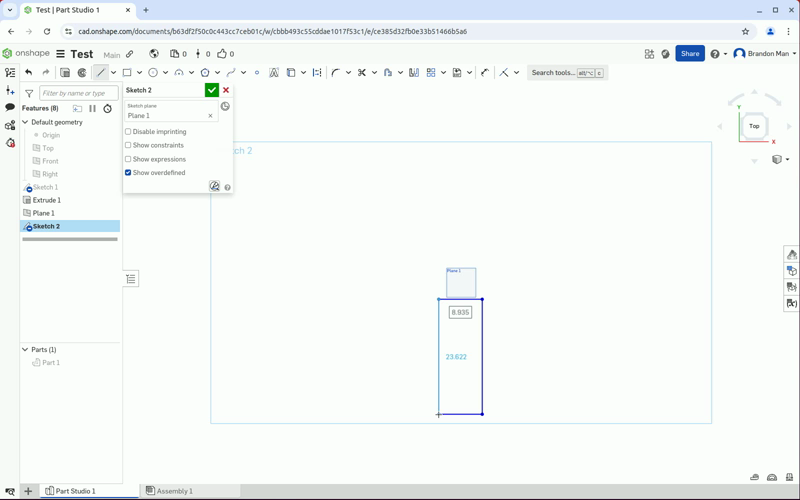
click(438, 414)
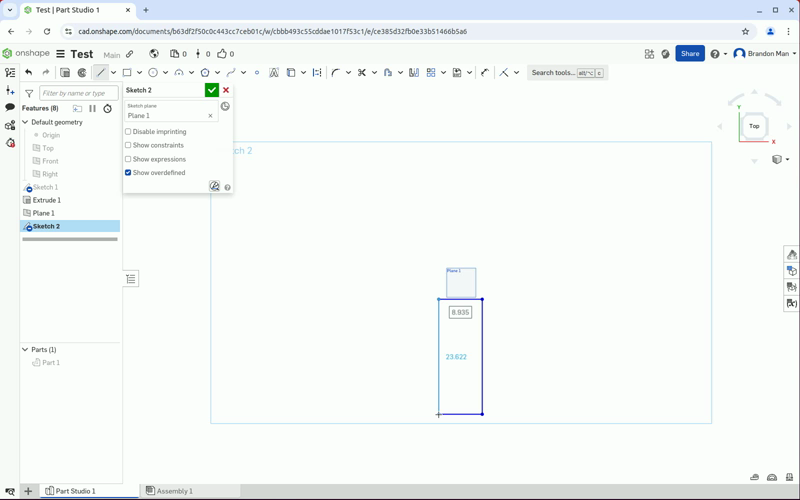
key(esc)
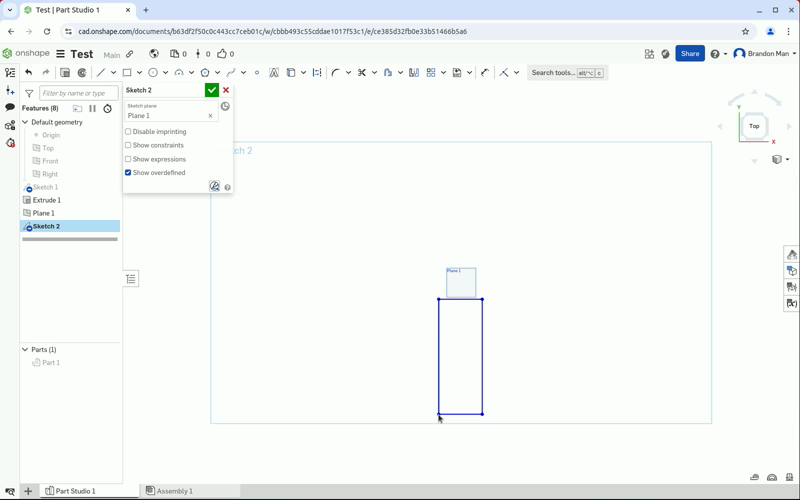
mouse_move(470, 332)
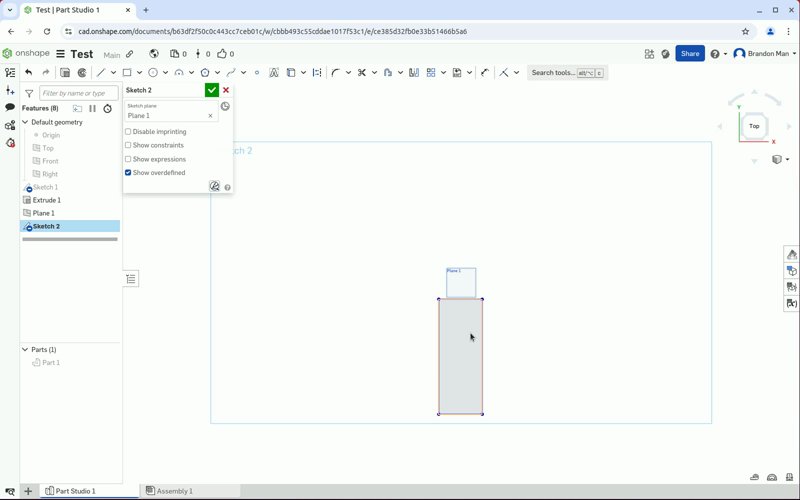
click(470, 332)
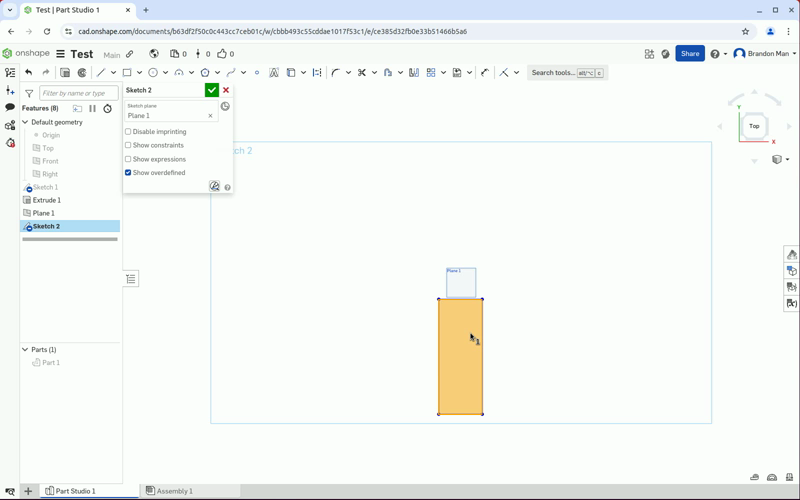
mouse_move(73, 352)
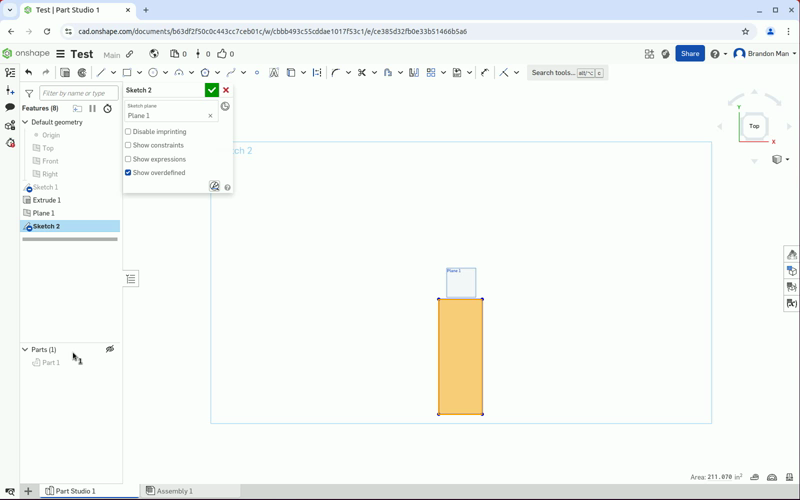
key(shift+y)
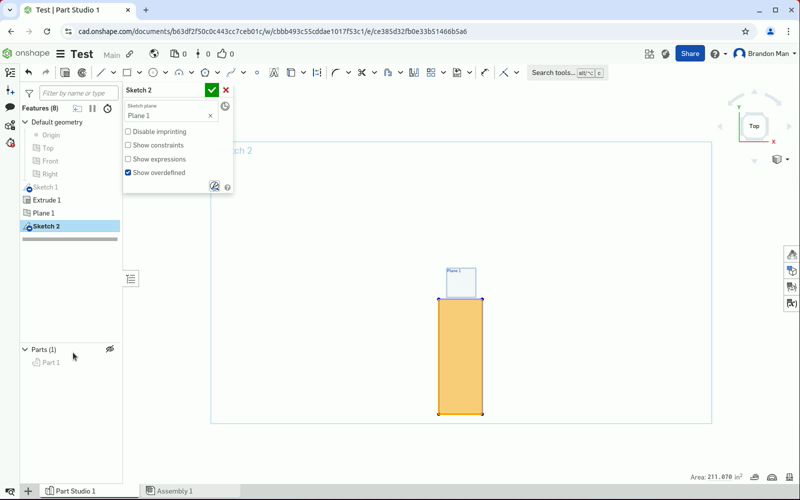
key(shift+e)
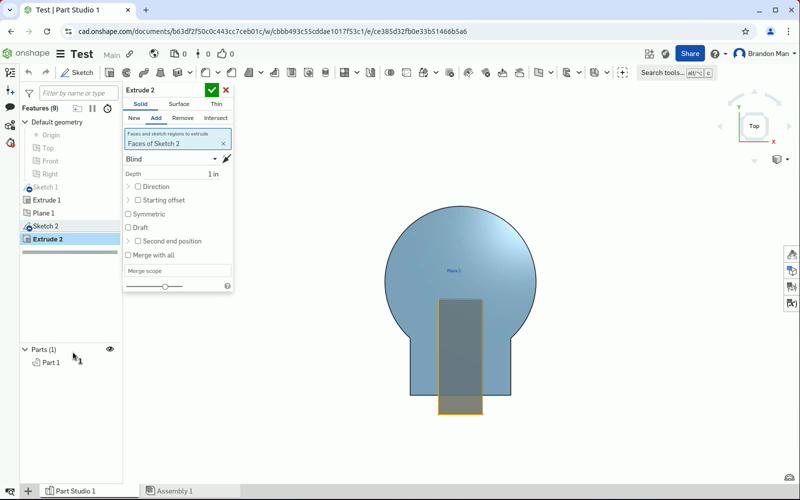
mouse_move(143, 106)
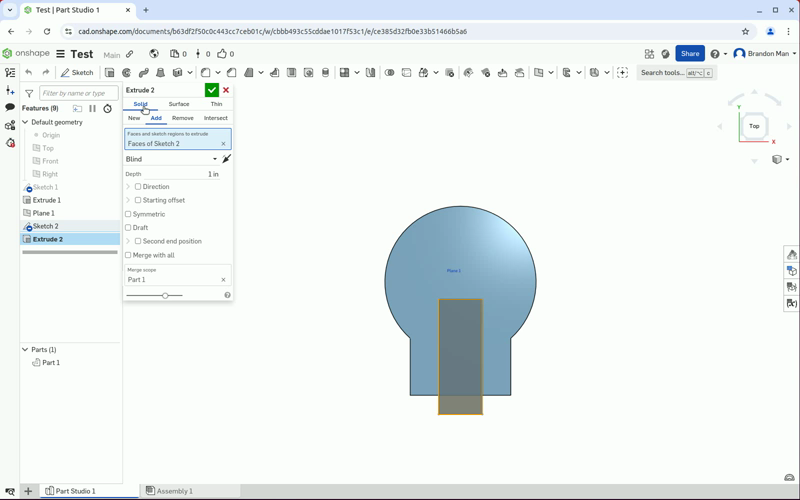
click(143, 106)
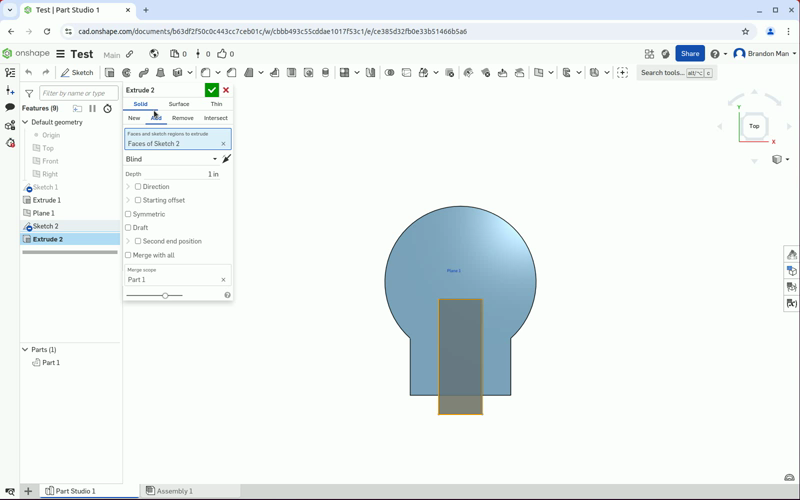
mouse_move(186, 120)
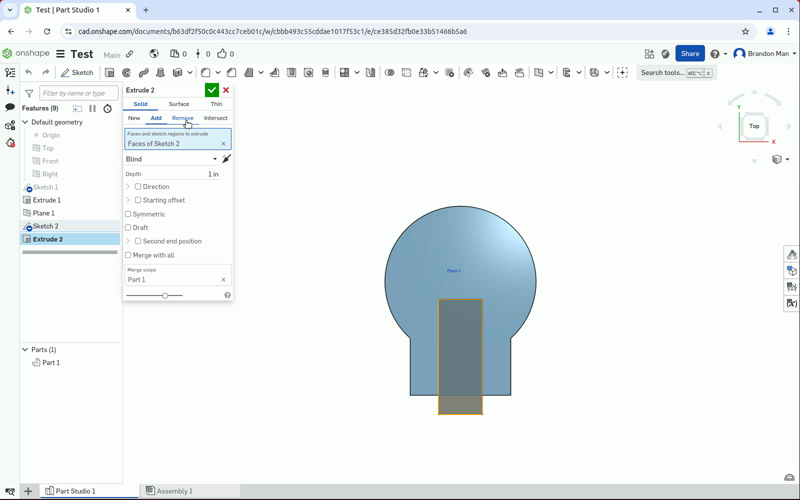
click(186, 120)
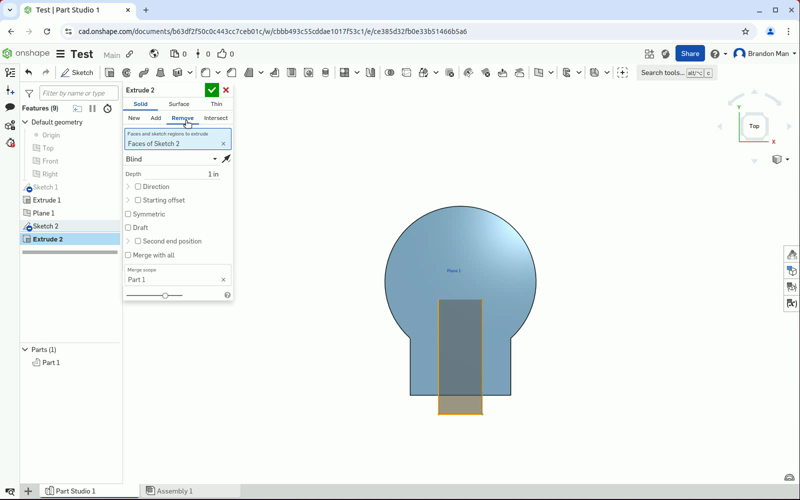
key(tab, 4)
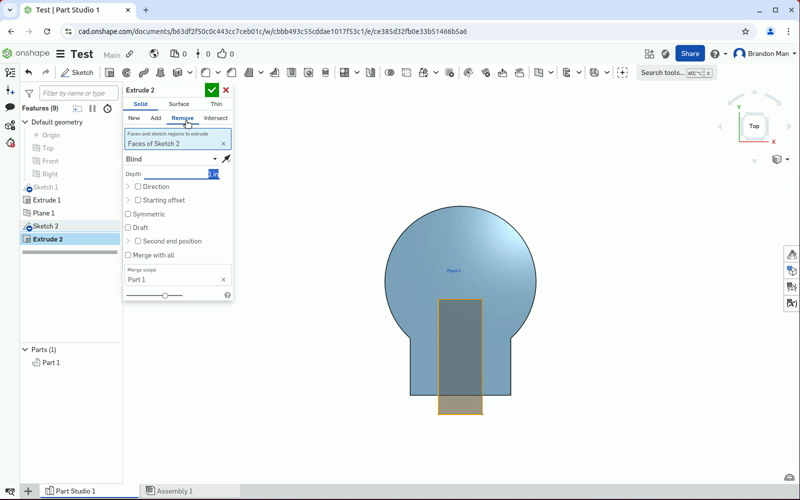
text(19.257)
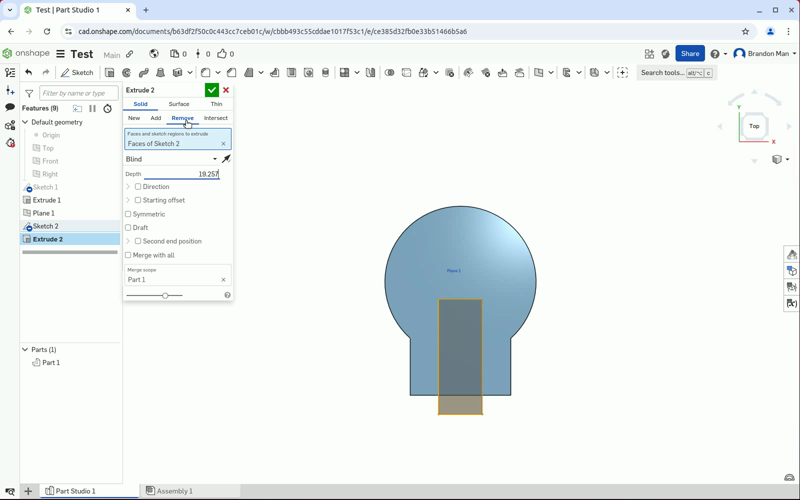
key(tab, 6)
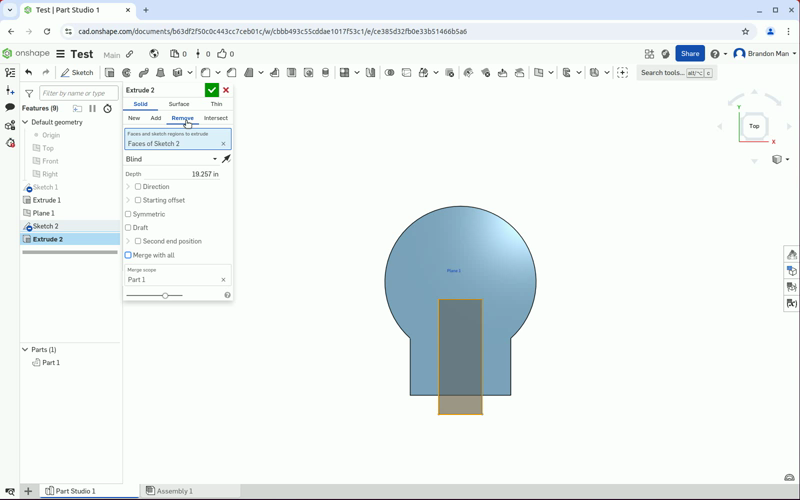
key(space)
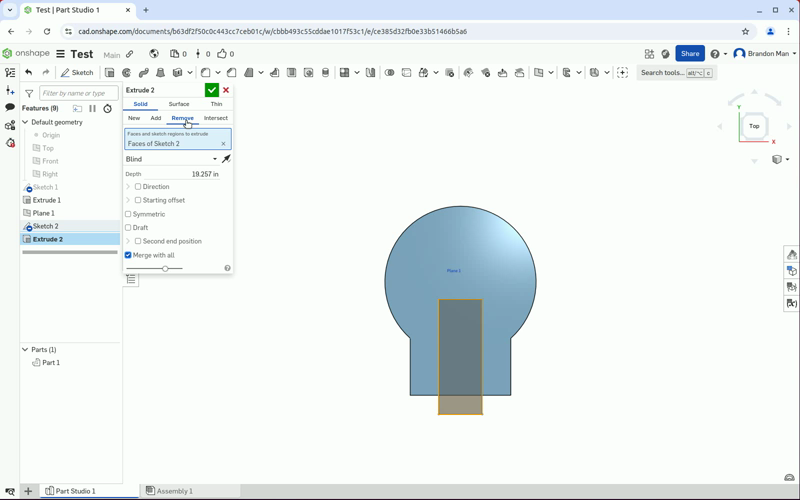
key(enter)
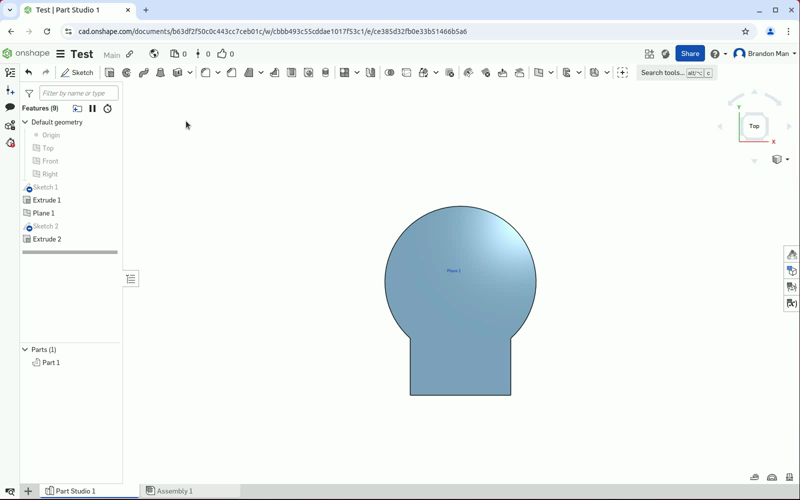
key(shift+h)
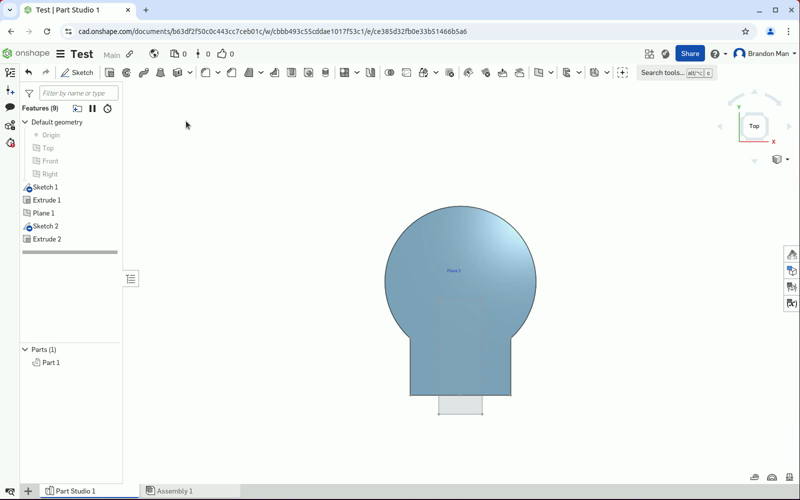
key(shift+h)
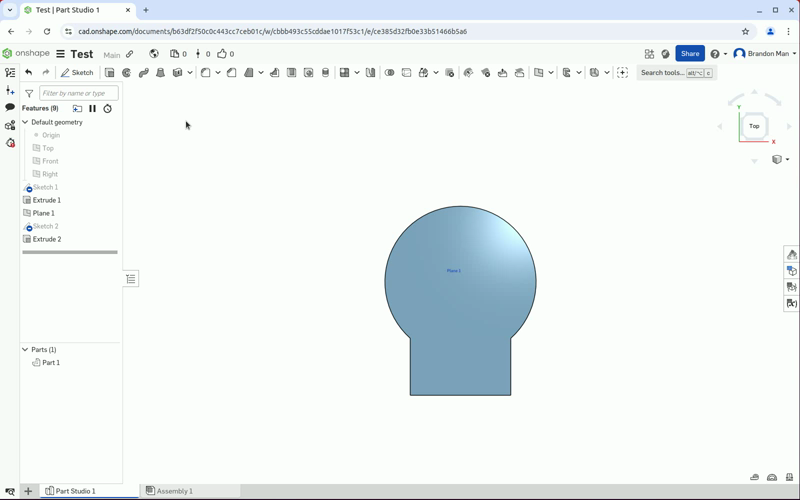
mouse_move(73, 189)
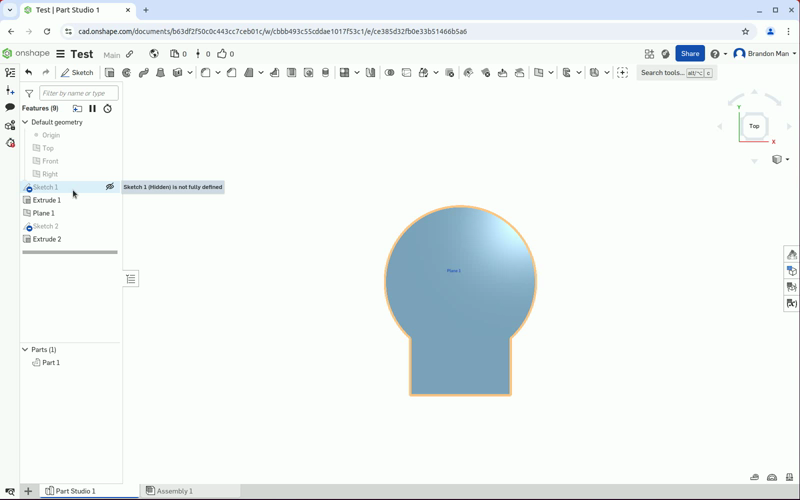
click(73, 189)
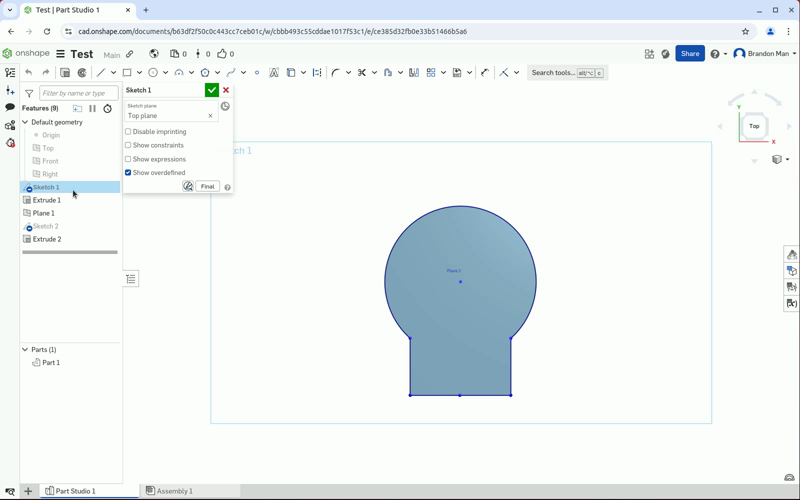
mouse_move(229, 92)
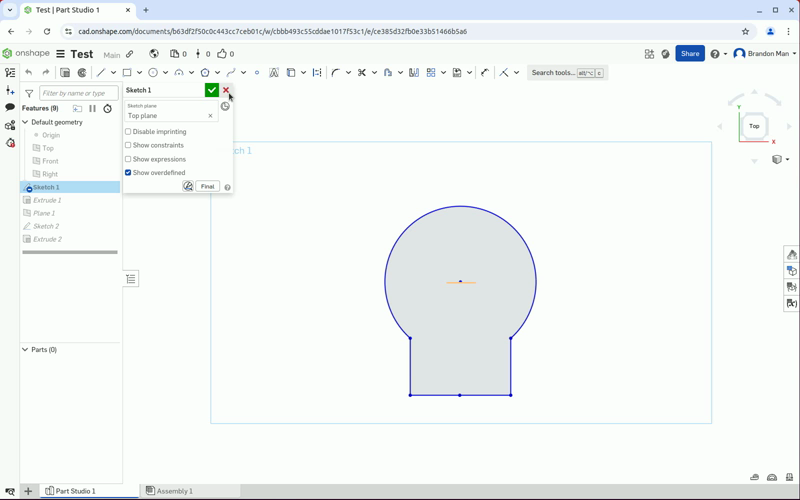
click(229, 92)
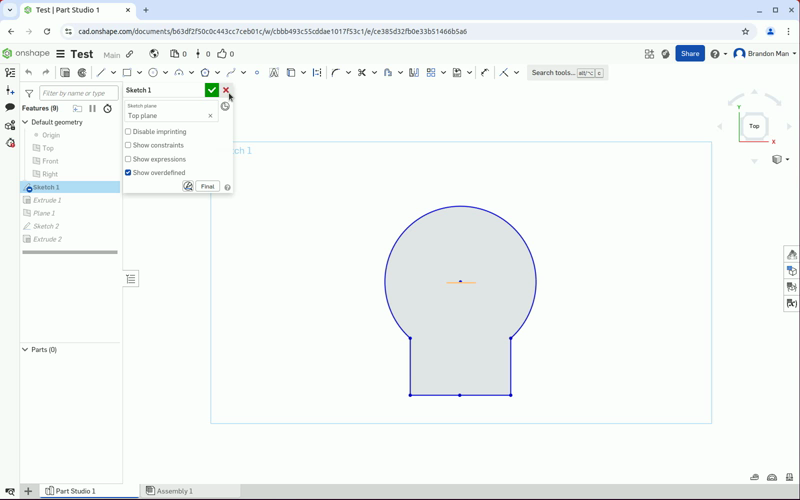
key(shift+s)
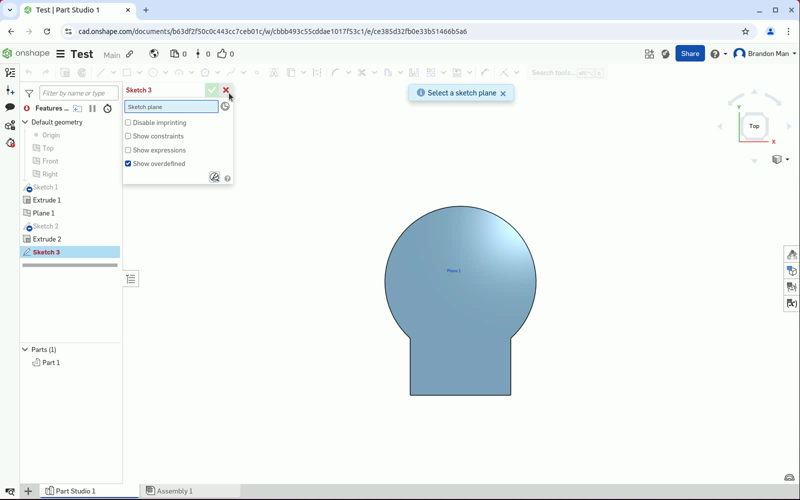
mouse_move(73, 215)
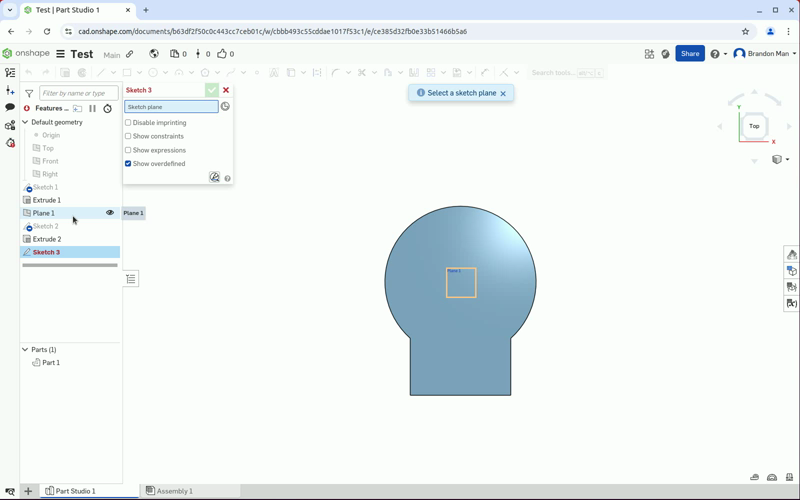
click(73, 215)
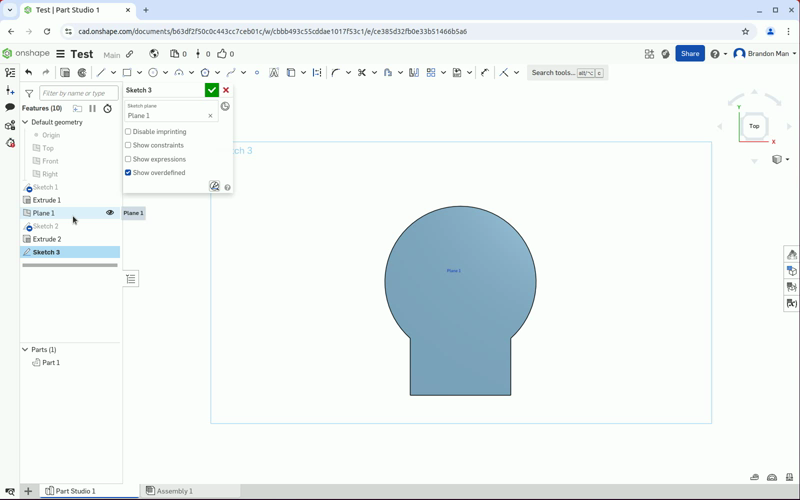
mouse_move(73, 352)
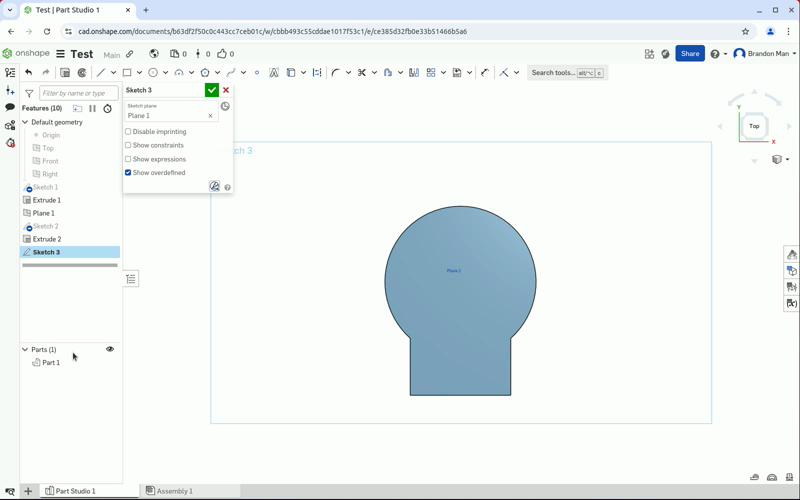
key(y)
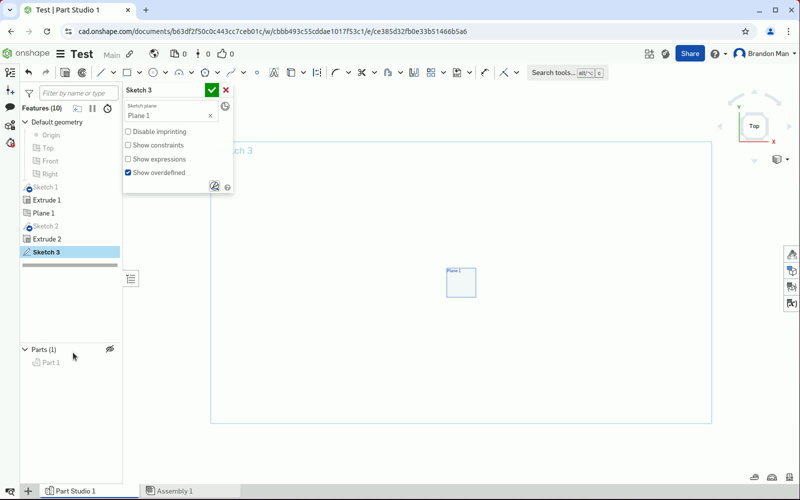
key(l)
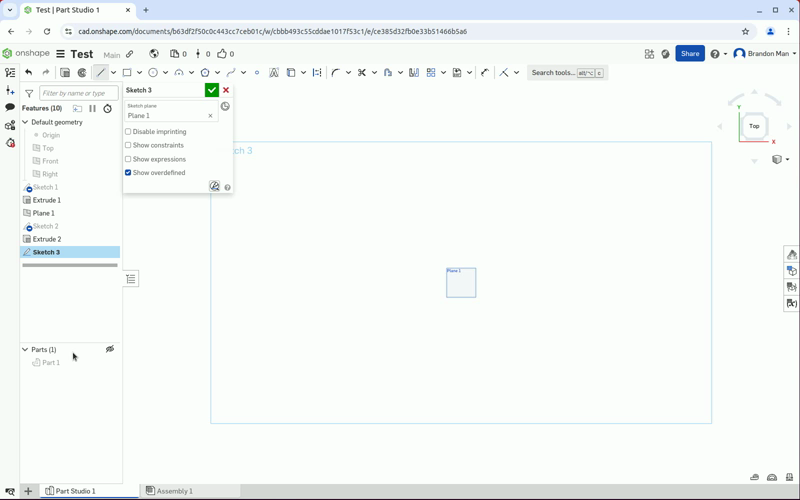
key_down(shift)
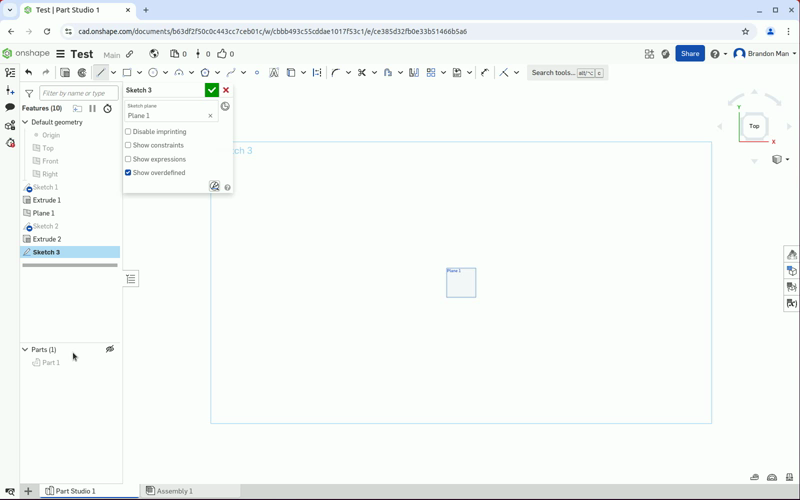
mouse_move(438, 395)
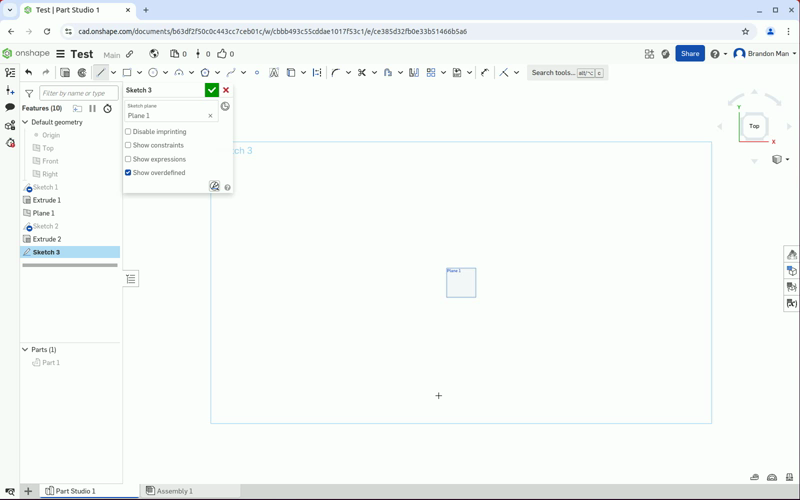
click(438, 395)
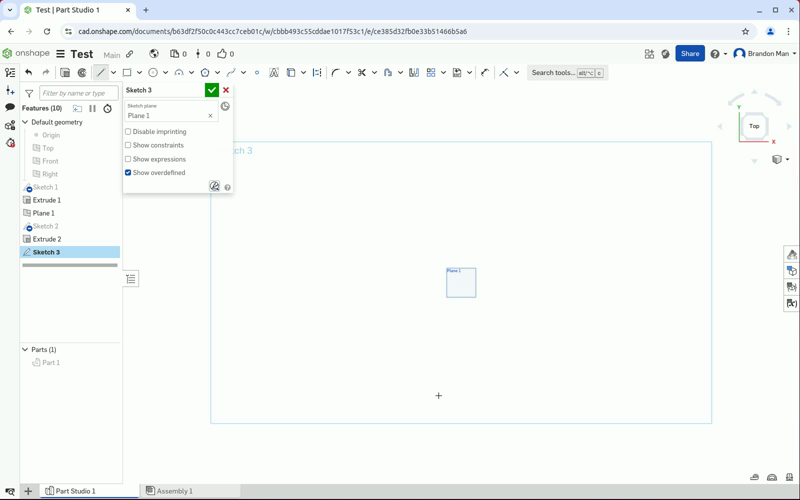
key_up(shift)
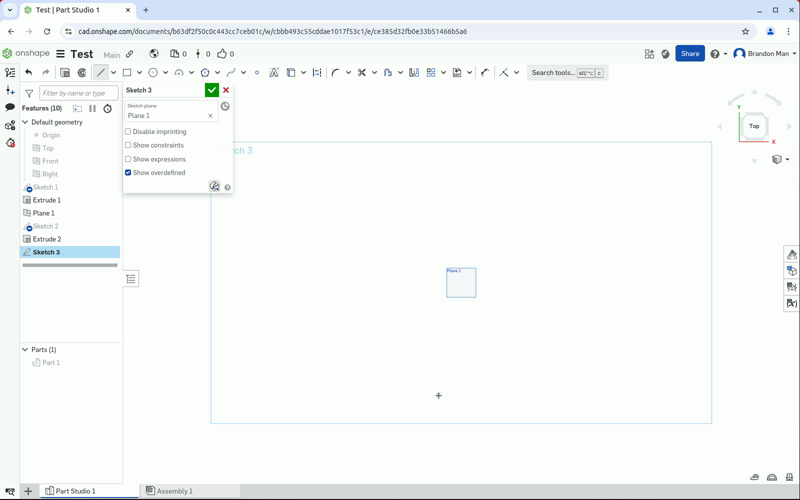
key_down(shift)
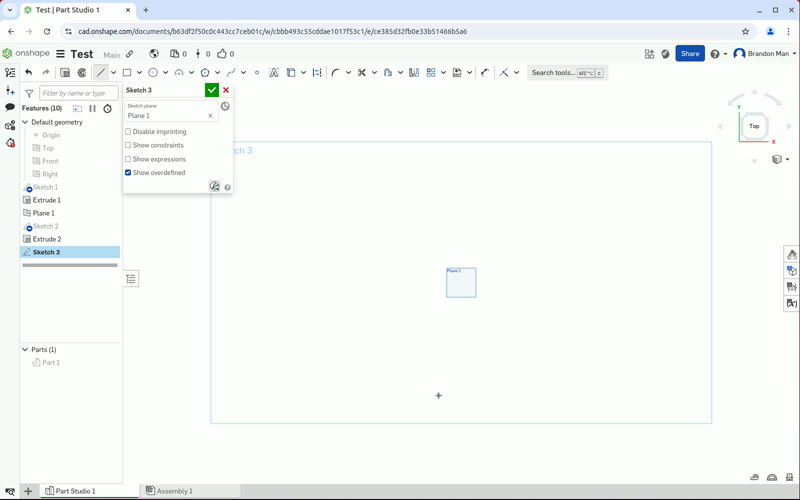
mouse_move(468, 395)
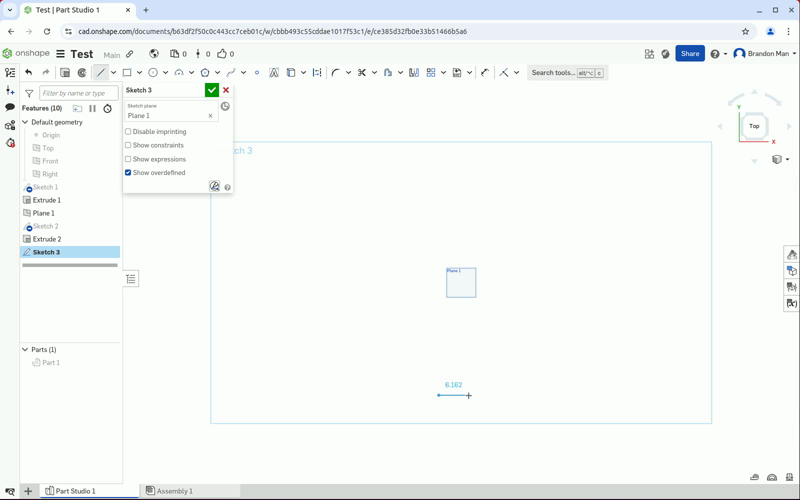
mouse_move(482, 395)
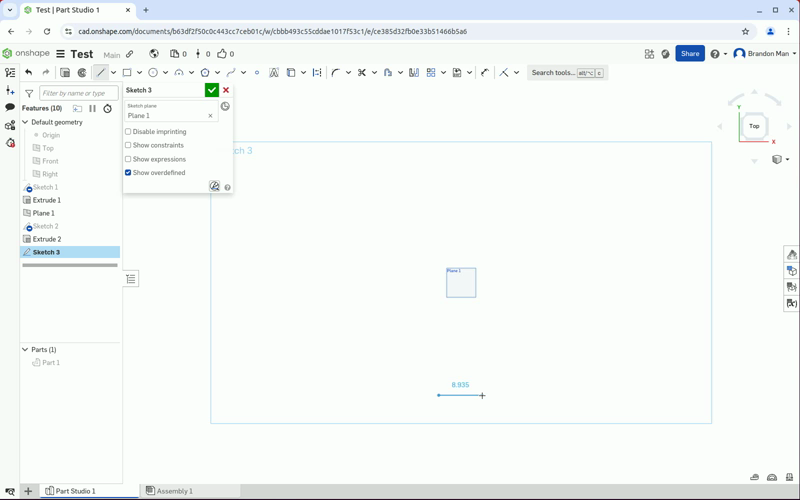
click(482, 395)
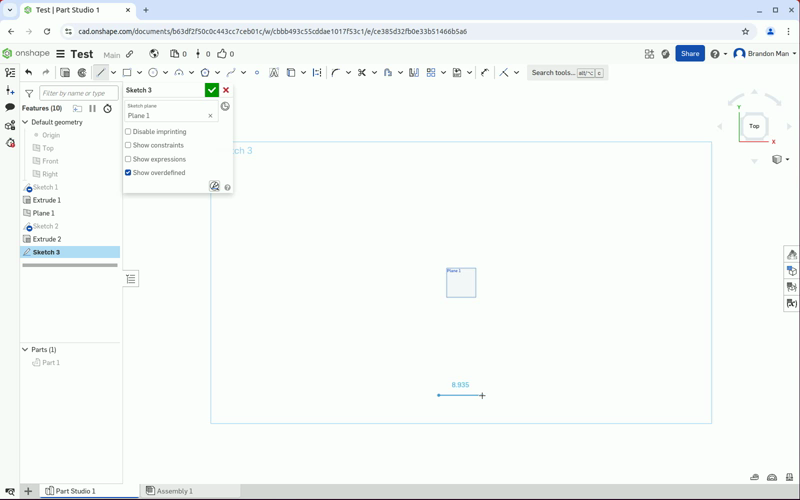
key_up(shift)
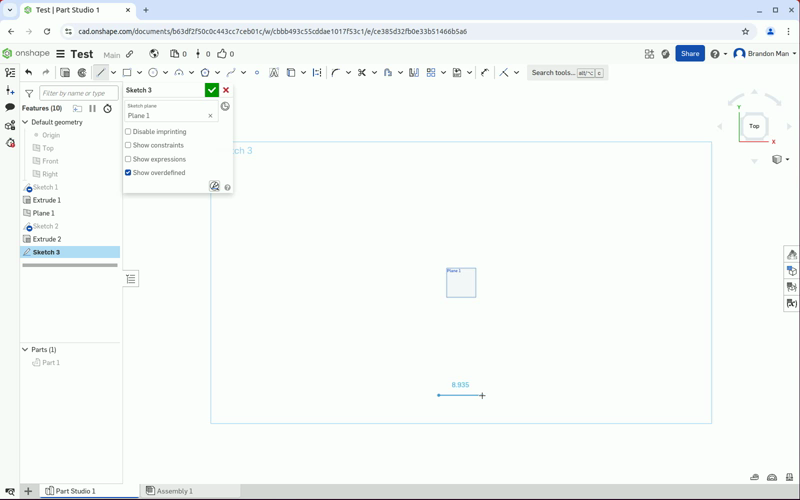
key_down(shift)
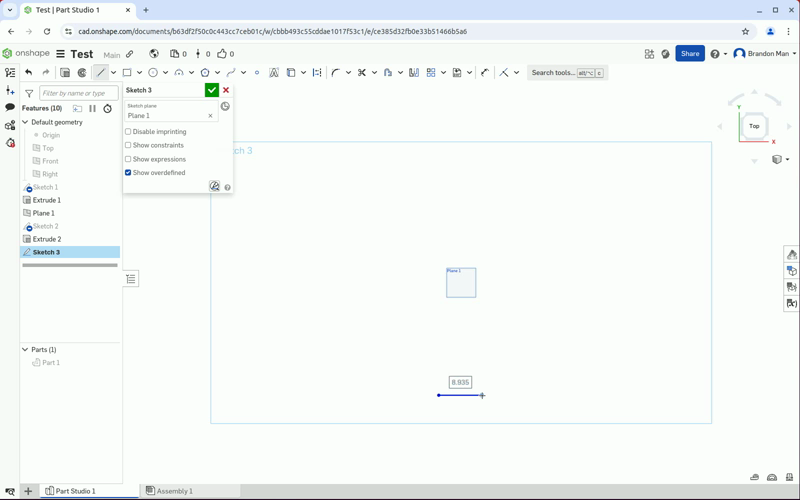
mouse_move(482, 325)
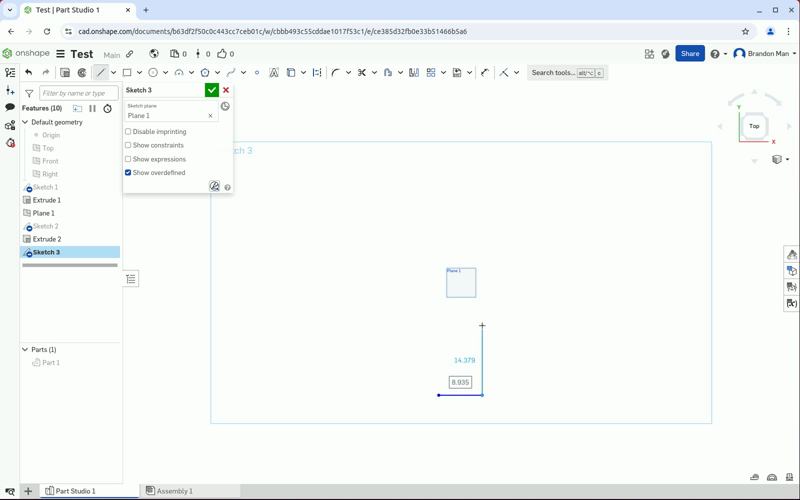
click(482, 325)
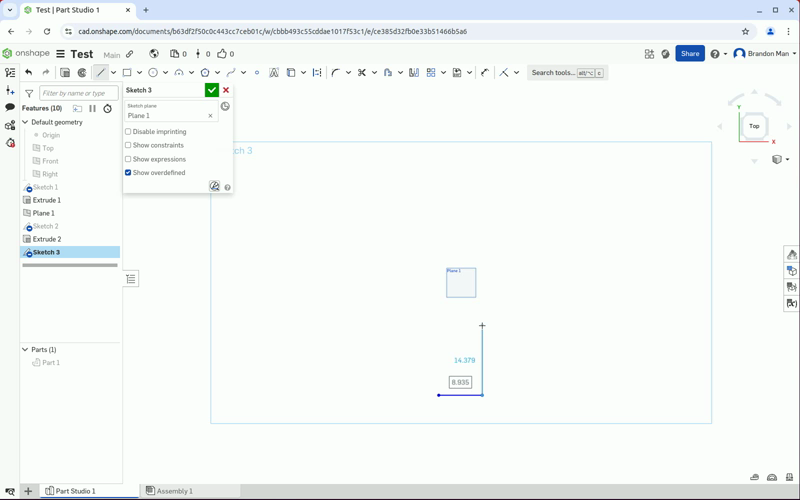
key_up(shift)
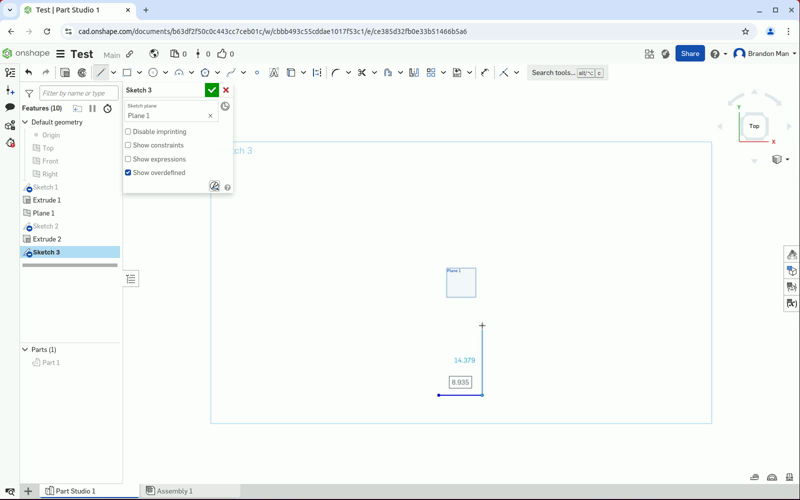
key(esc)
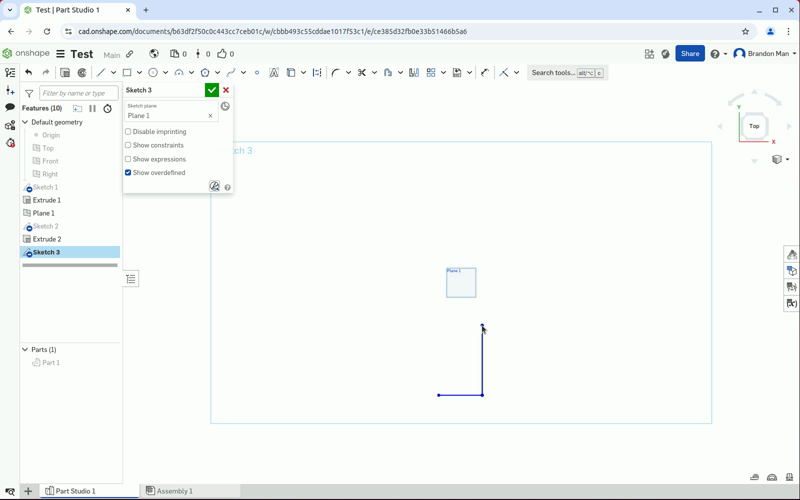
key(a)
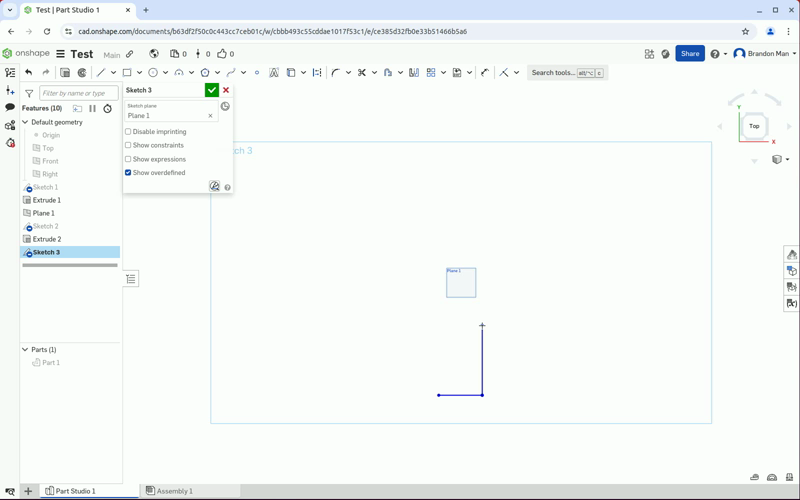
mouse_move(482, 325)
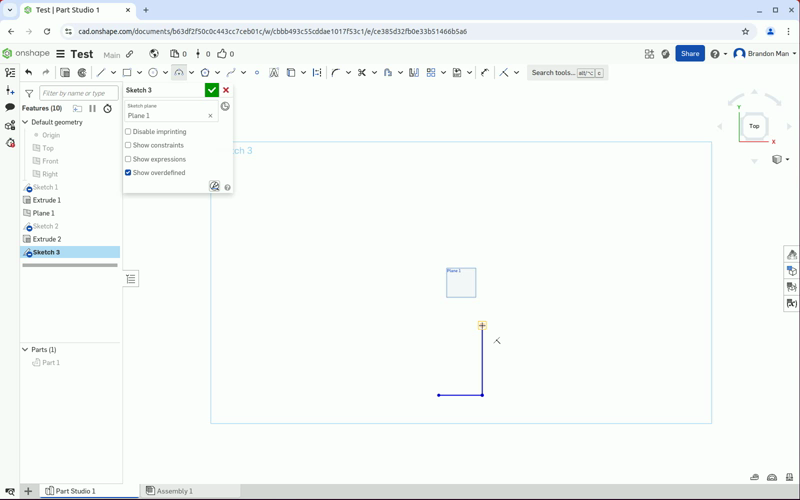
click(482, 325)
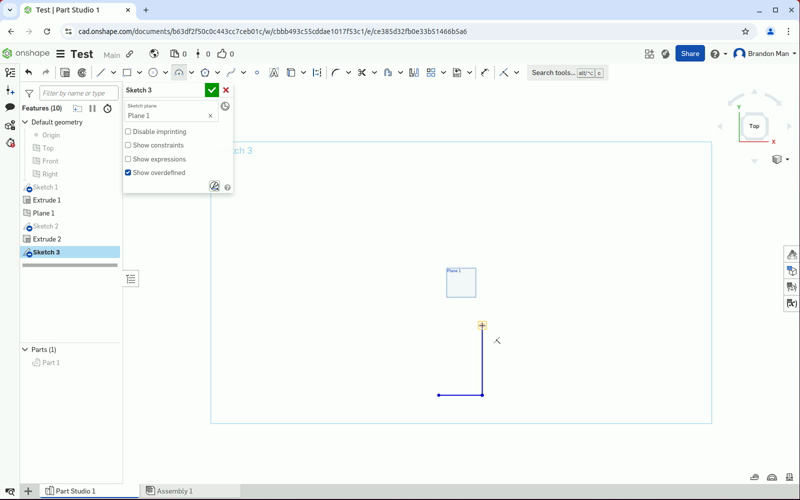
key_down(shift)
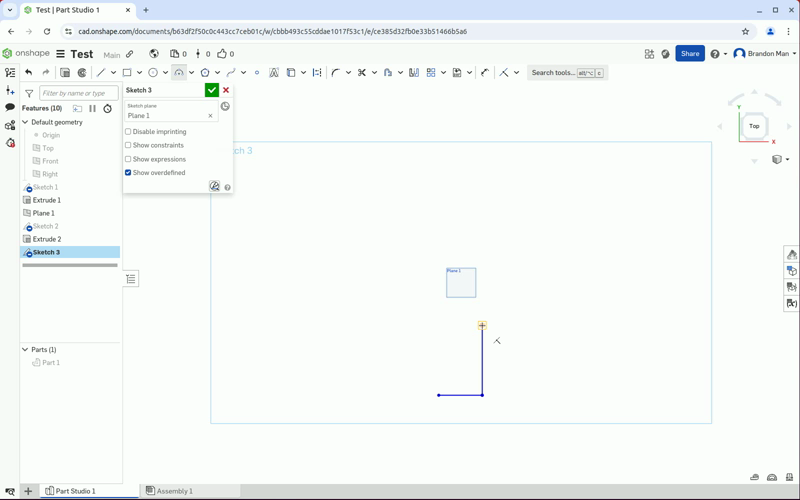
mouse_move(438, 325)
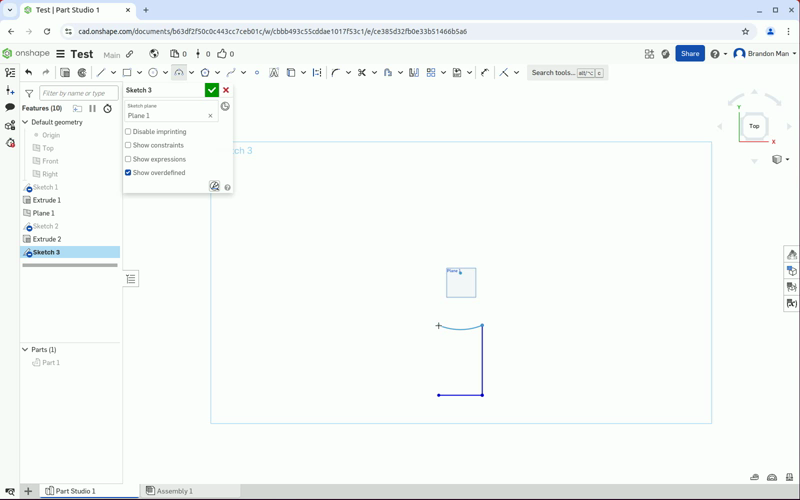
click(438, 325)
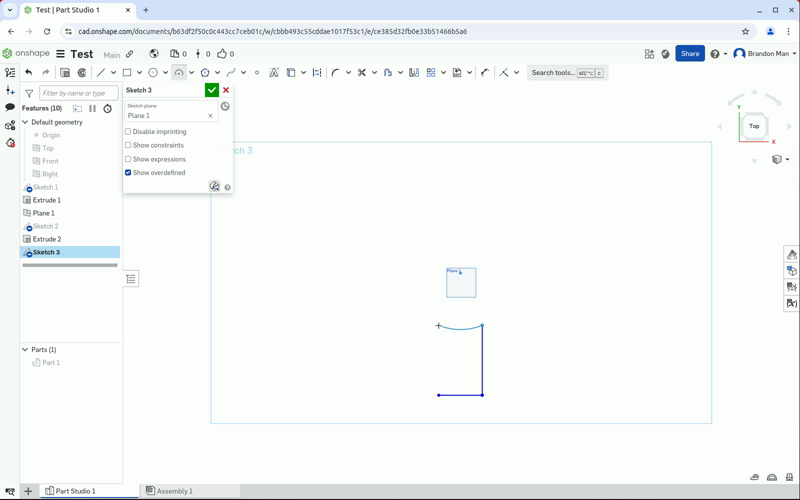
mouse_move(460, 238)
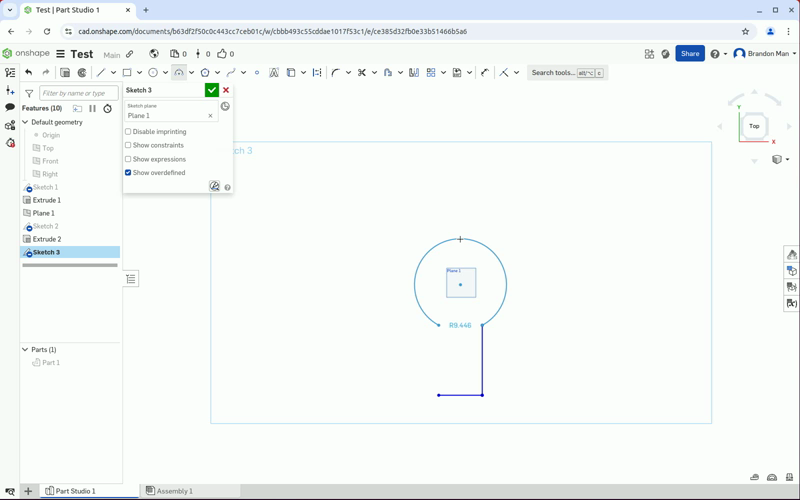
click(460, 238)
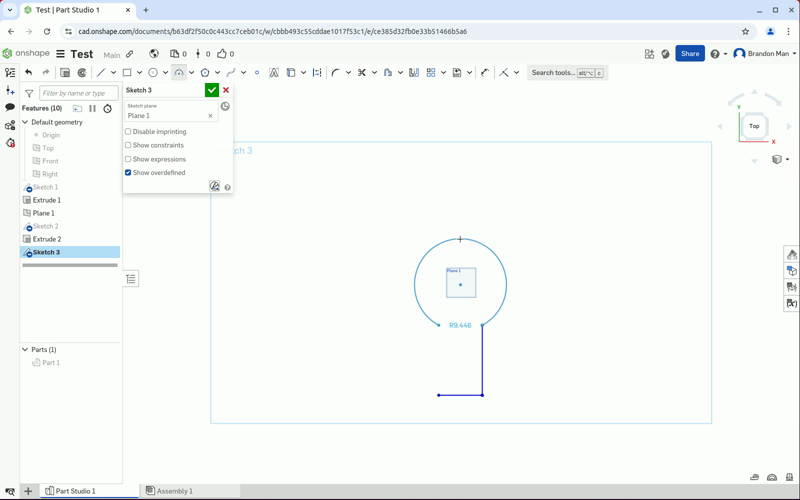
key_up(shift)
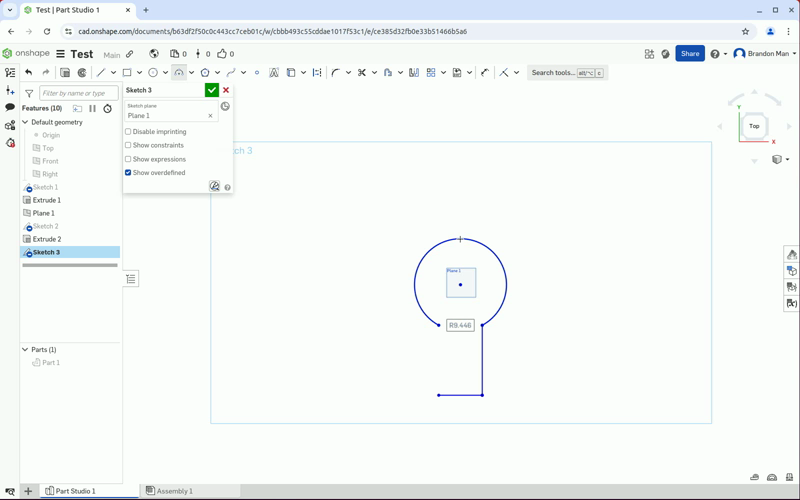
key(esc)
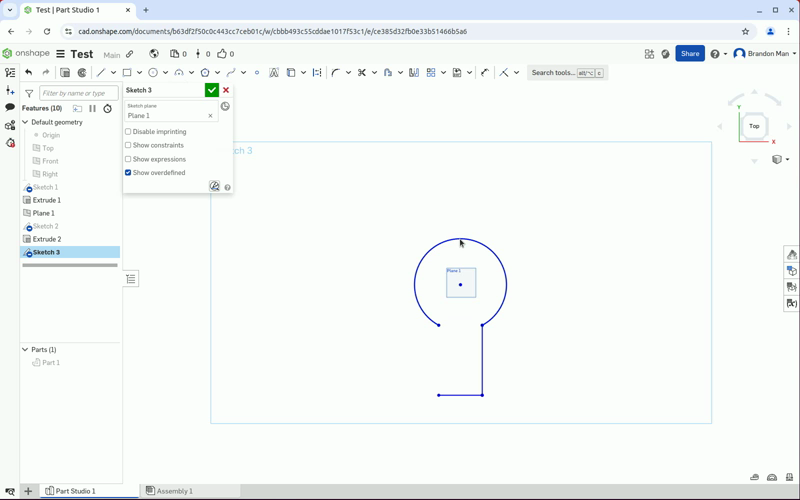
key(l)
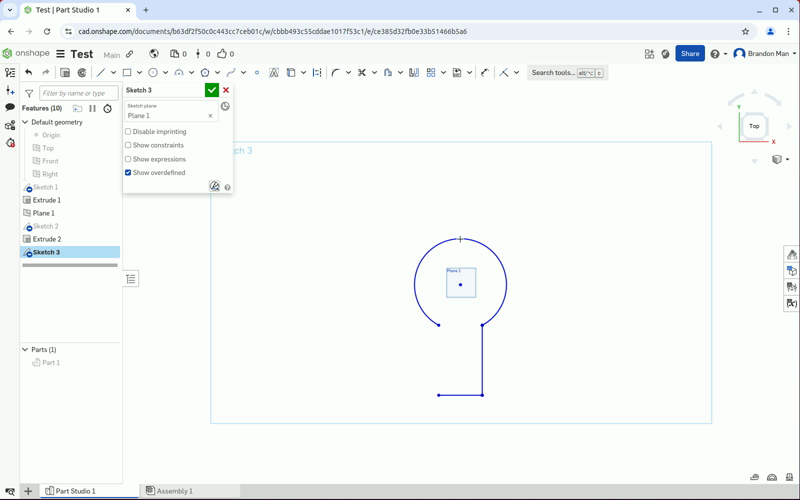
mouse_move(438, 325)
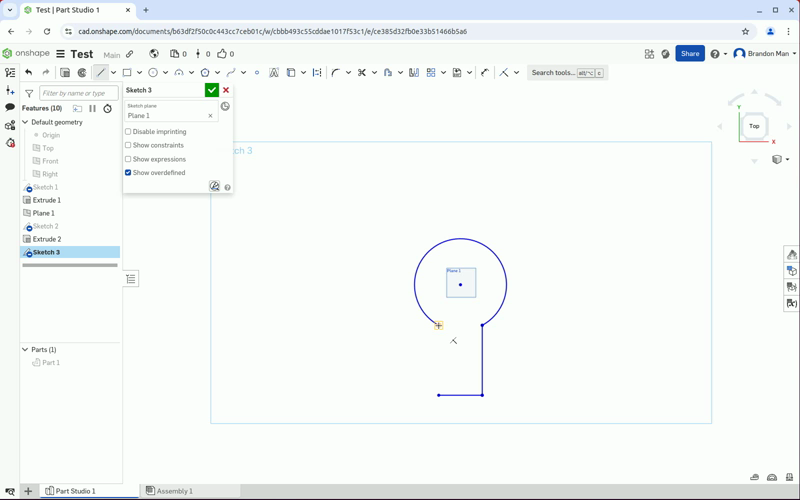
click(438, 325)
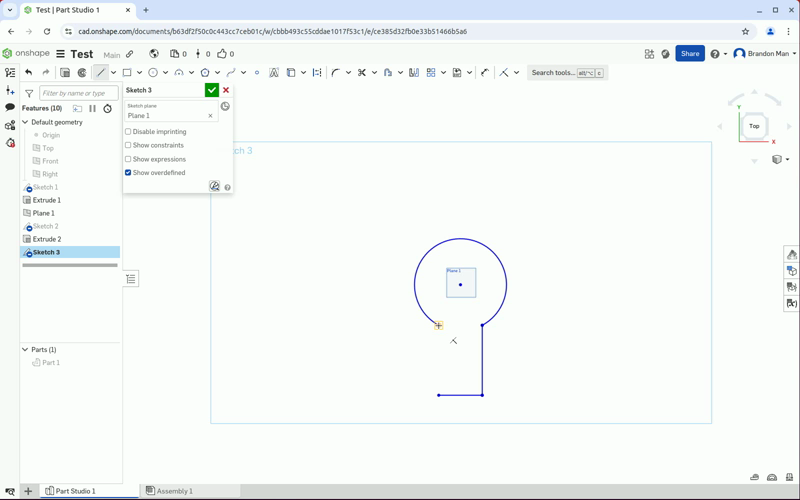
key_down(shift)
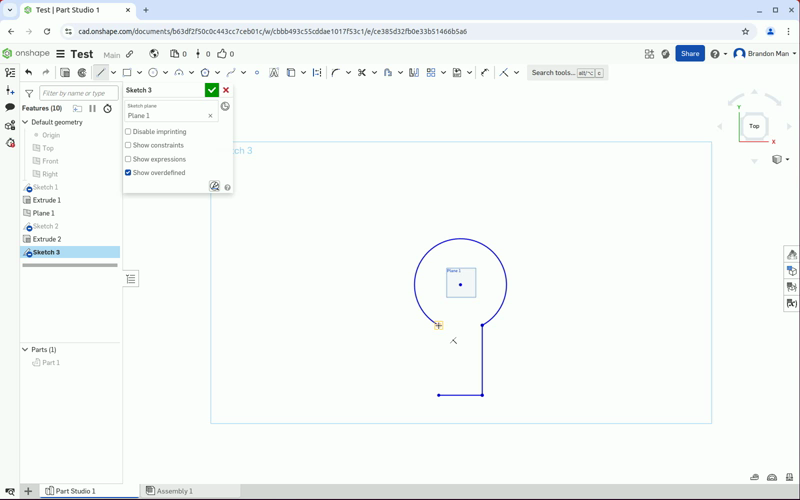
mouse_move(438, 395)
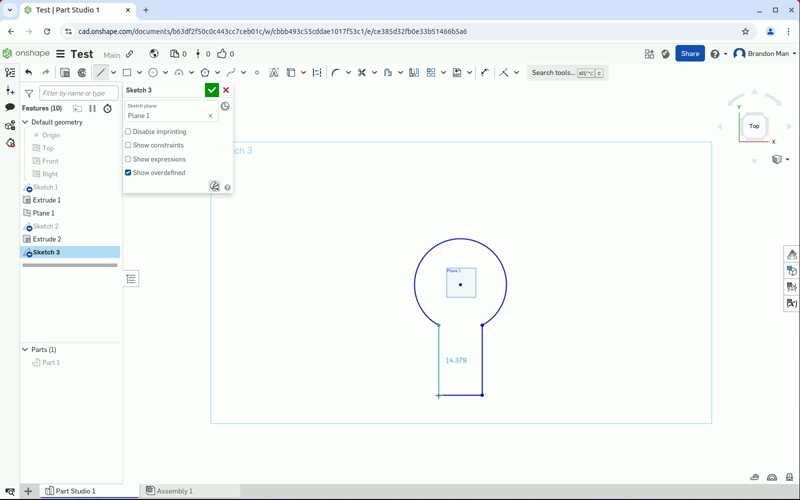
key_up(shift)
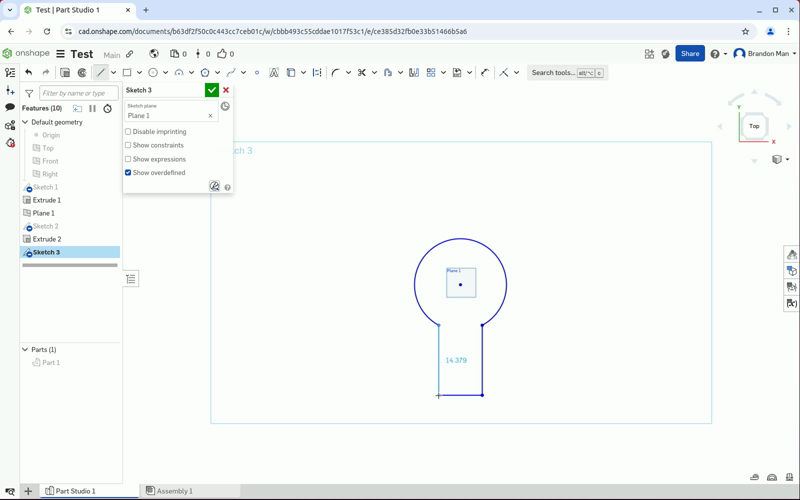
click(438, 395)
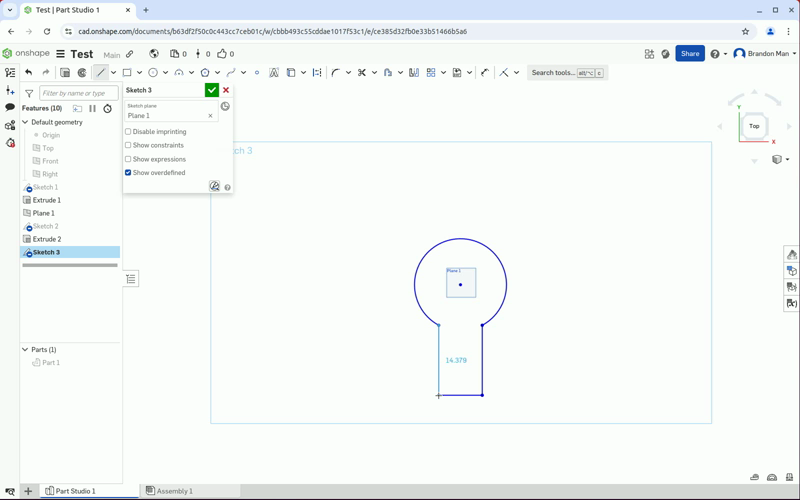
key(esc)
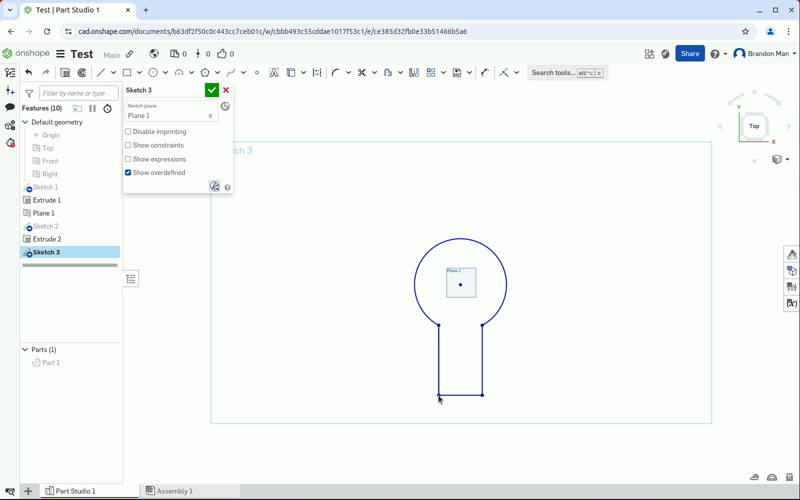
mouse_move(473, 384)
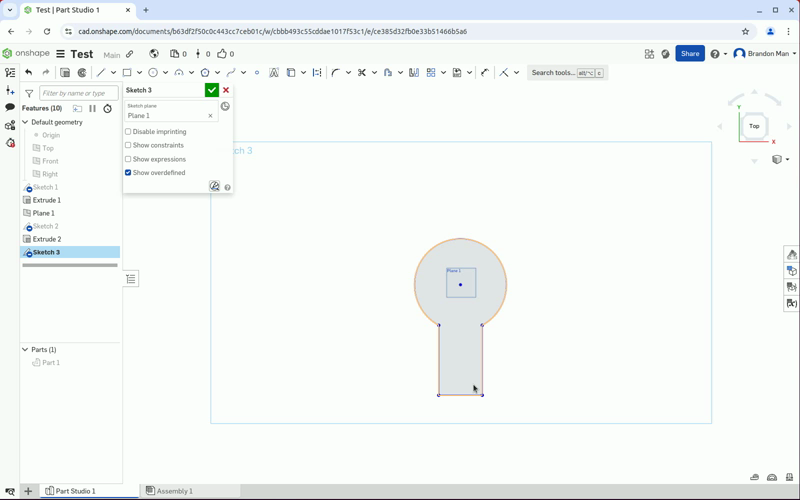
click(473, 384)
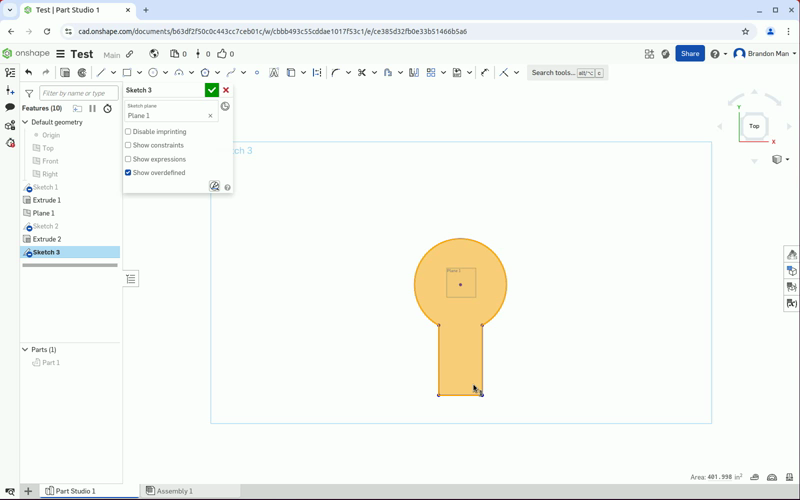
mouse_move(73, 352)
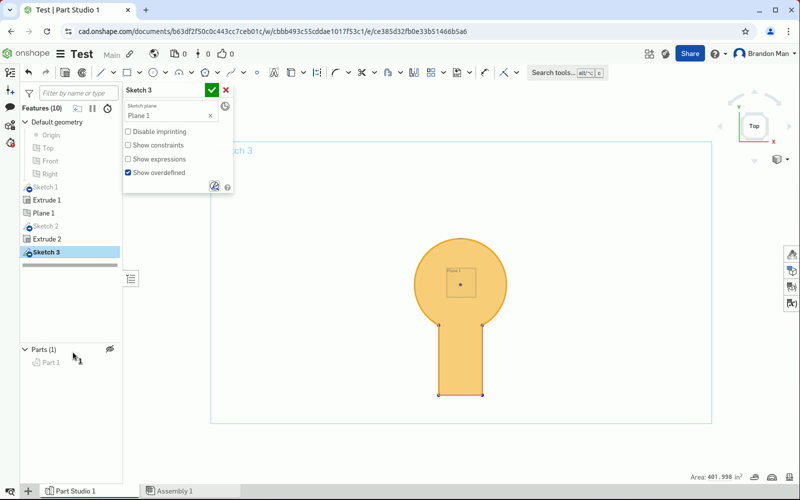
key(shift+y)
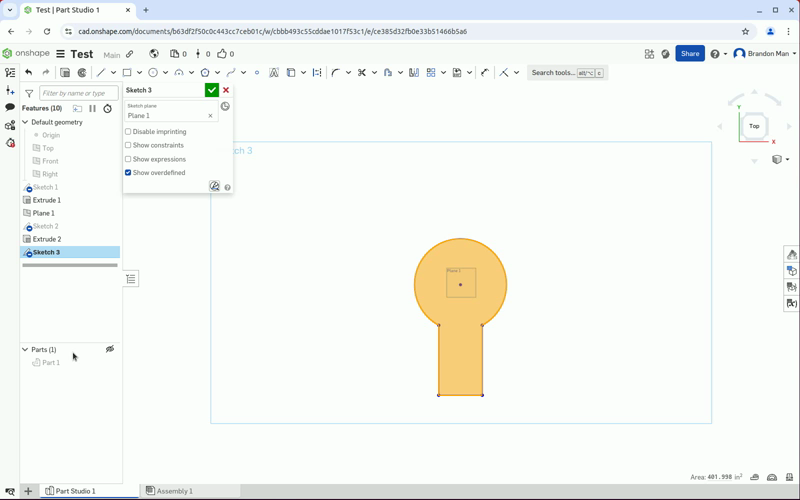
key(shift+e)
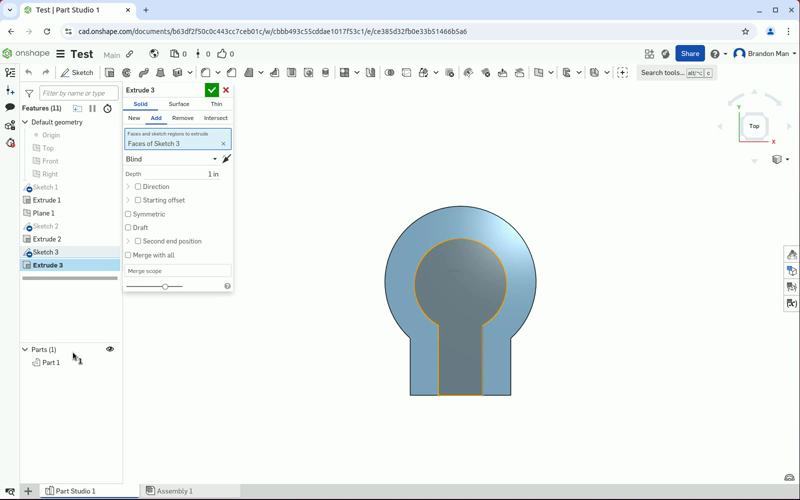
mouse_move(143, 106)
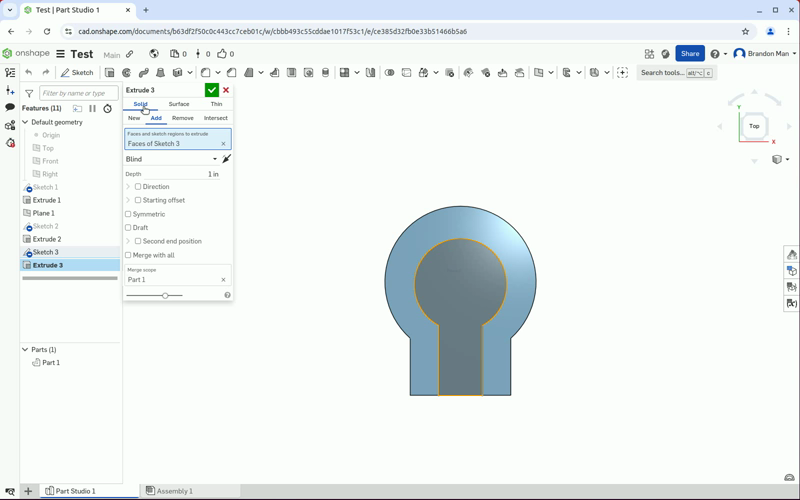
click(143, 106)
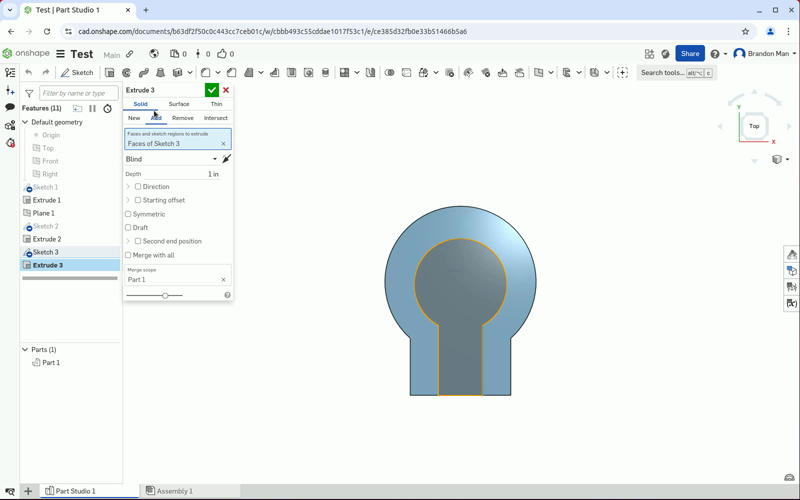
mouse_move(186, 120)
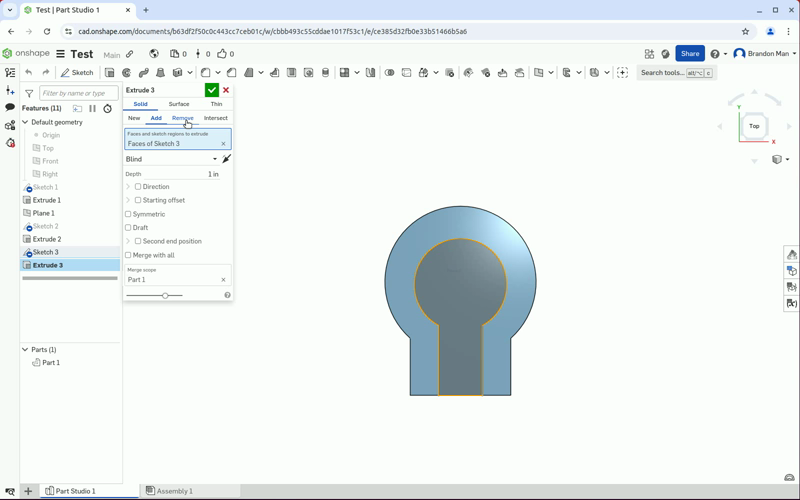
click(186, 120)
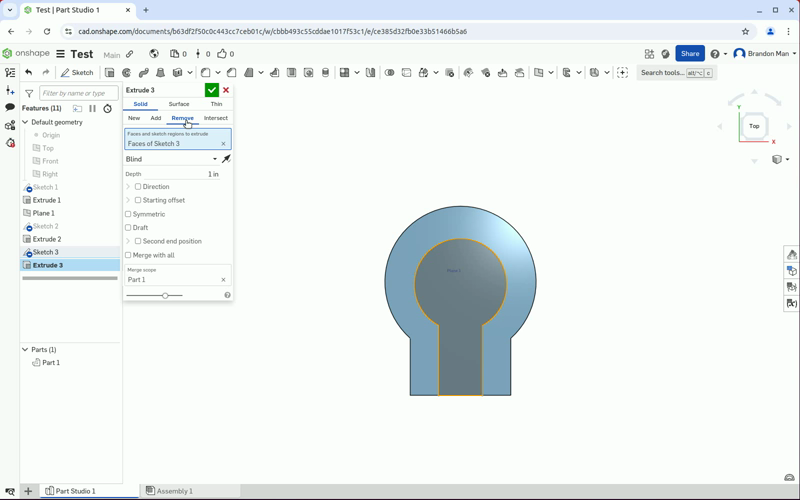
key(tab, 4)
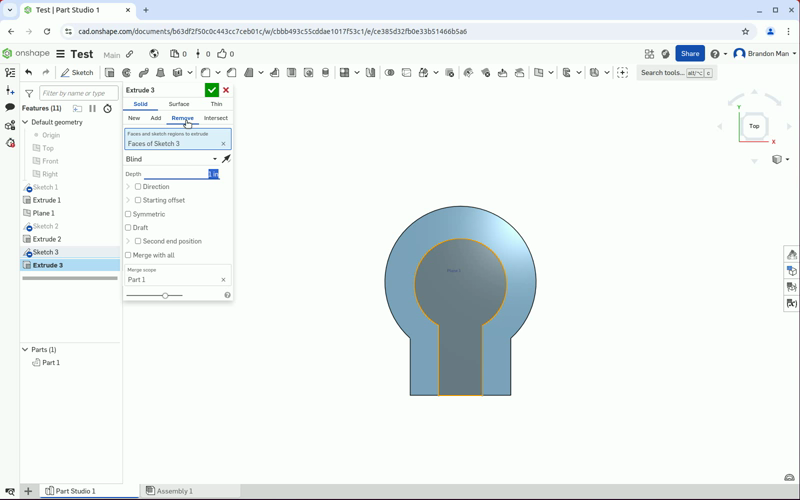
text(19.257)
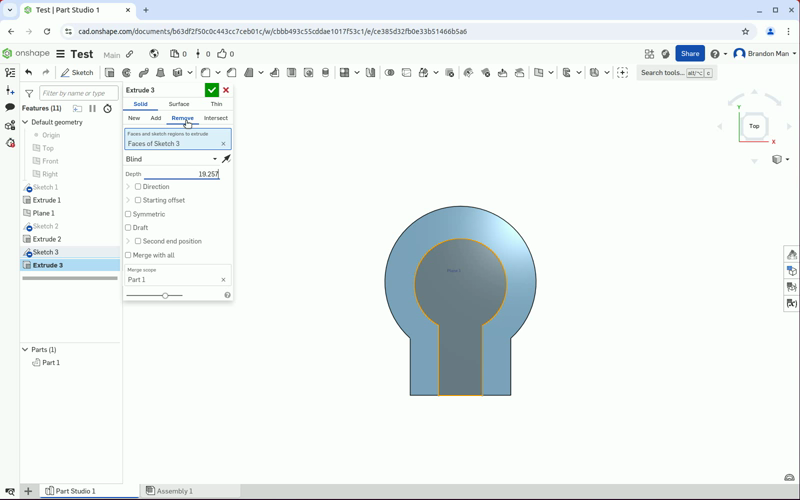
key(tab, 6)
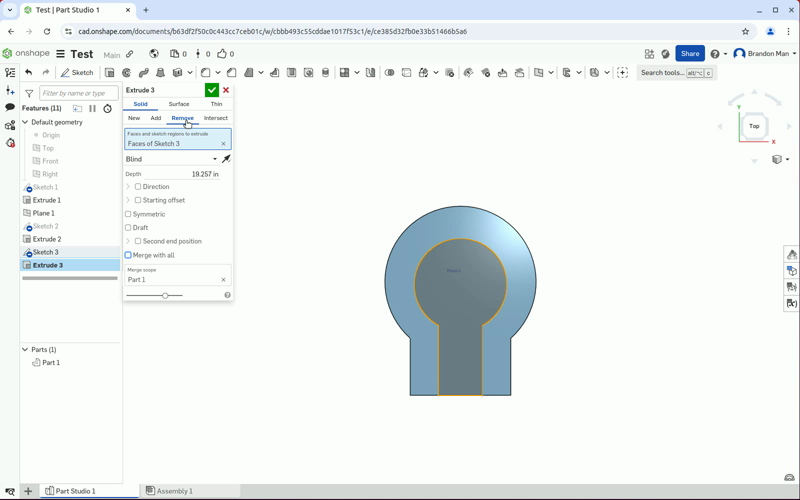
key(space)
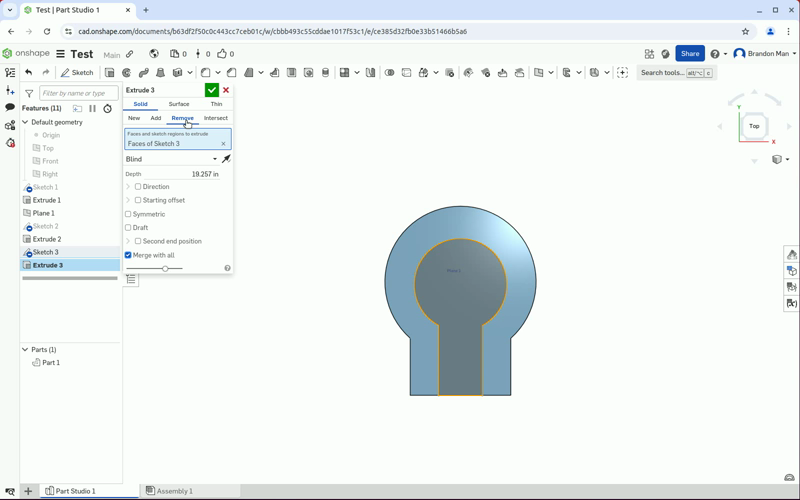
key(enter)
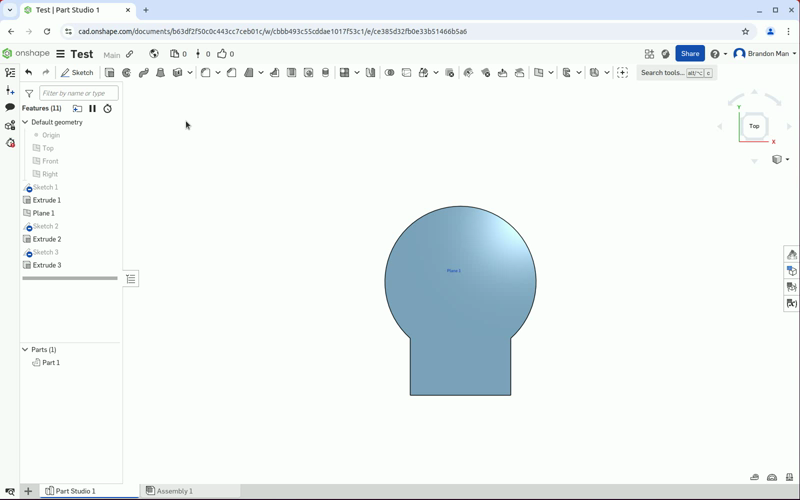
key(shift+h)
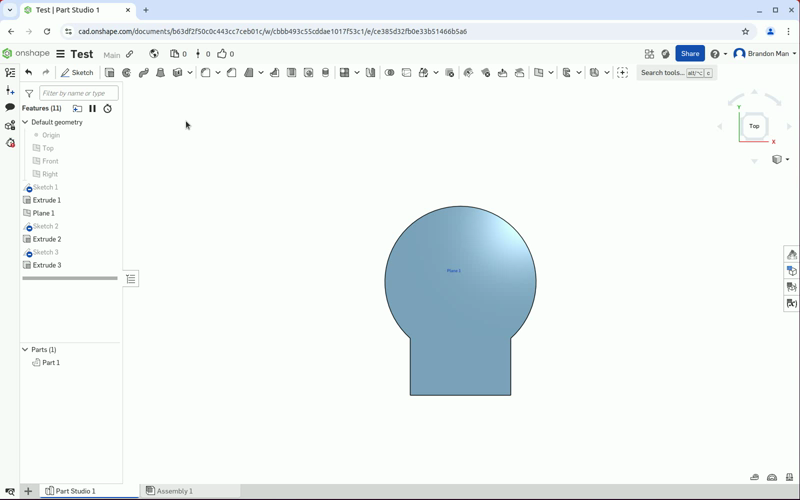
key(shift+h)
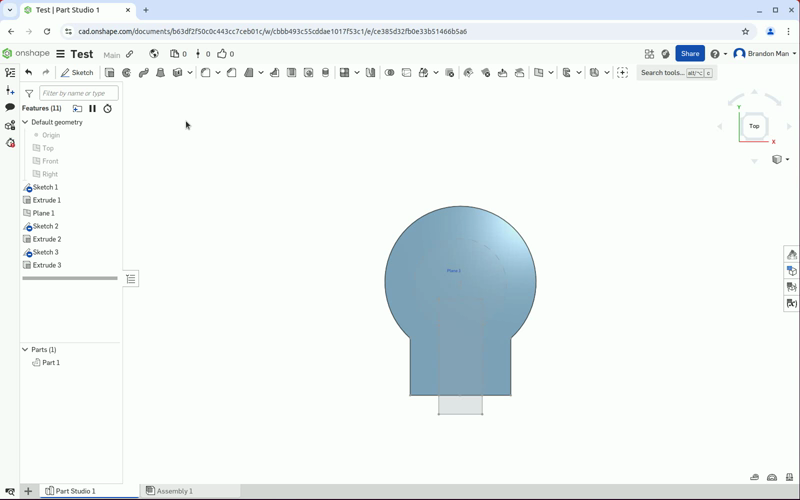
key(shift+7)
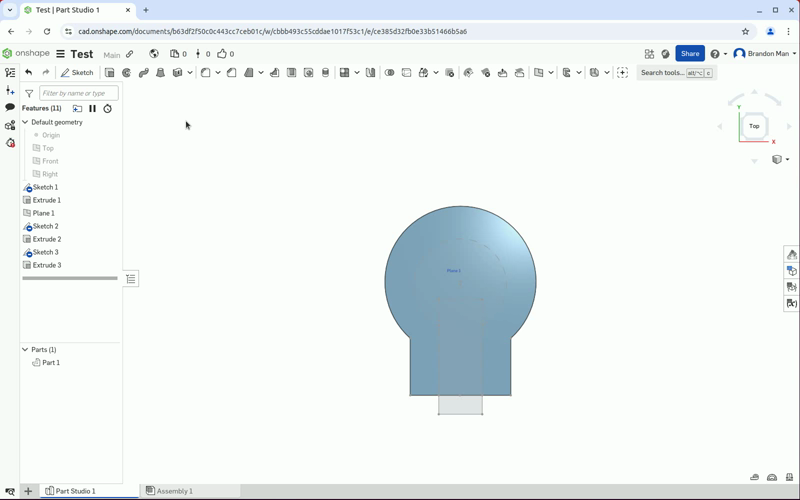
key(up, 3)
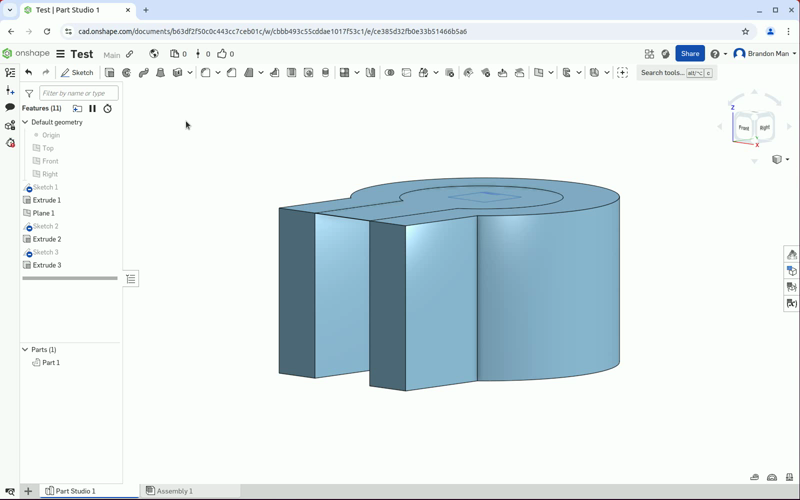
key(left, 3)
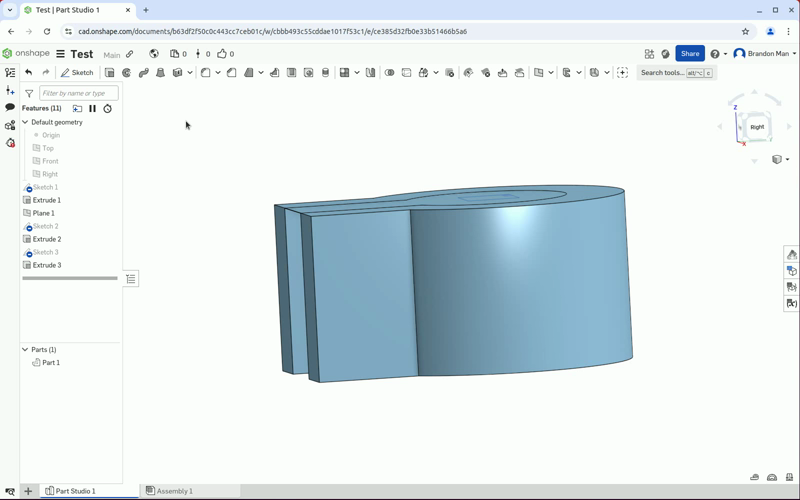
key(right, 3)
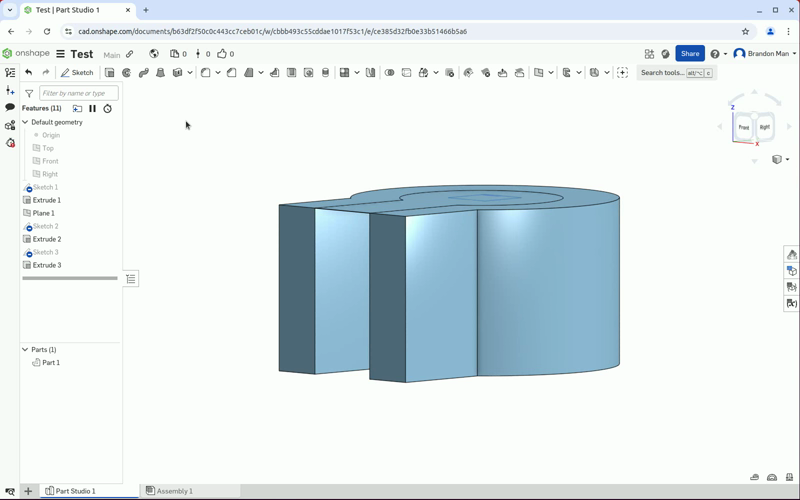
key(down, 3)
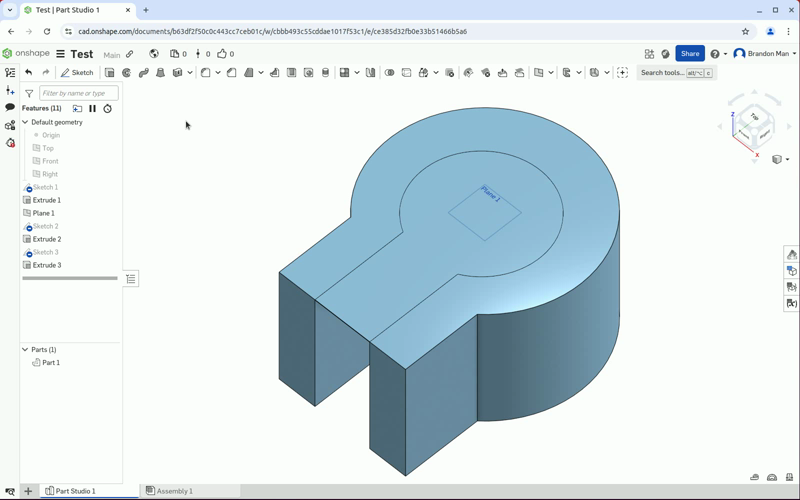
mouse_move(73, 189)
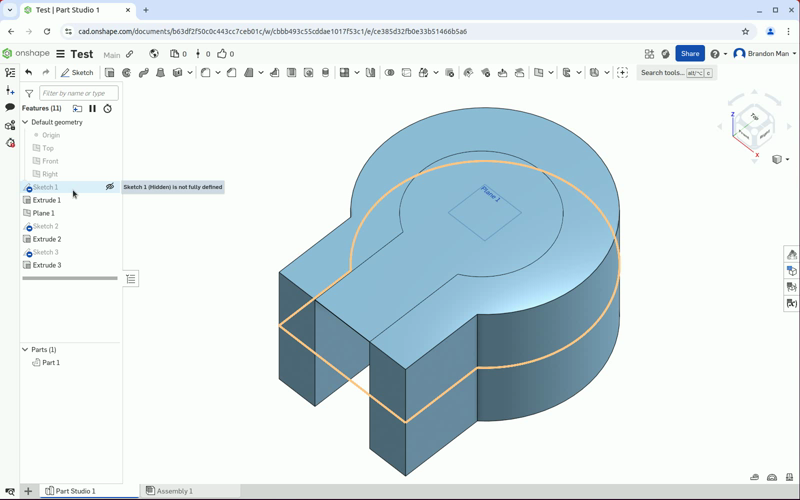
click(73, 189)